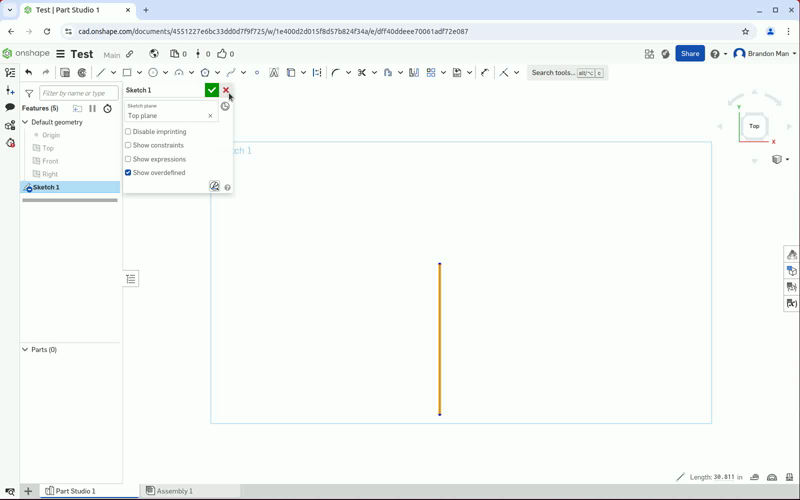
key(shift+h)
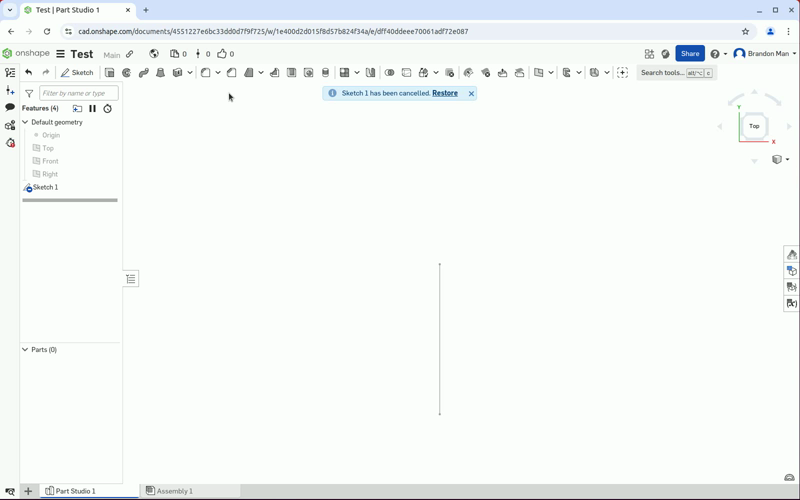
mouse_move(73, 352)
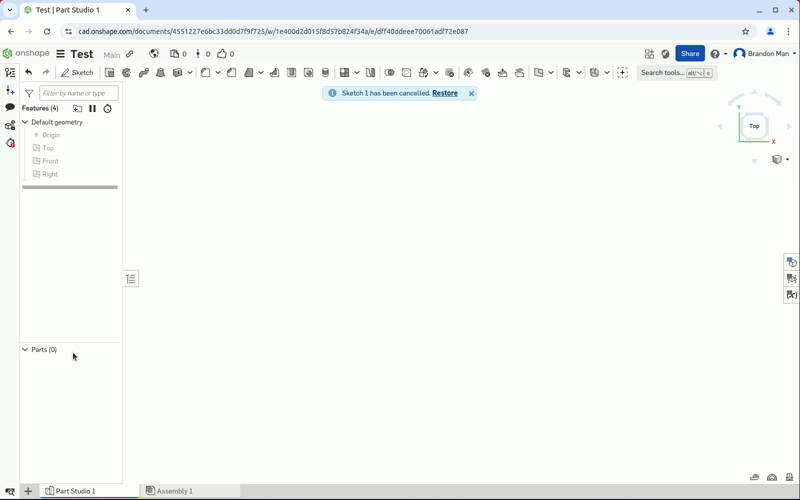
key(y)
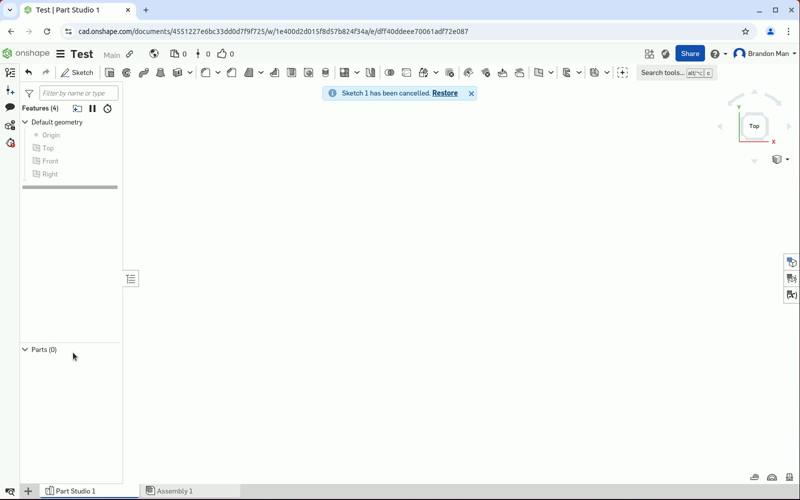
key(shift+p)
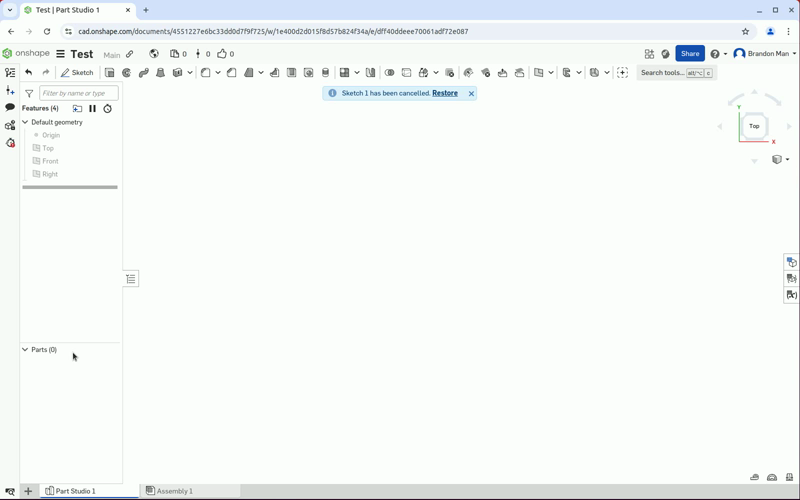
key(space)
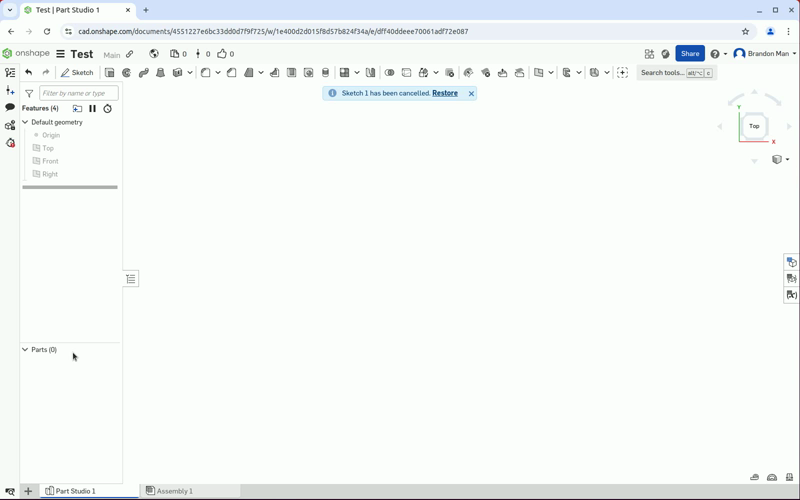
key_down(shift)
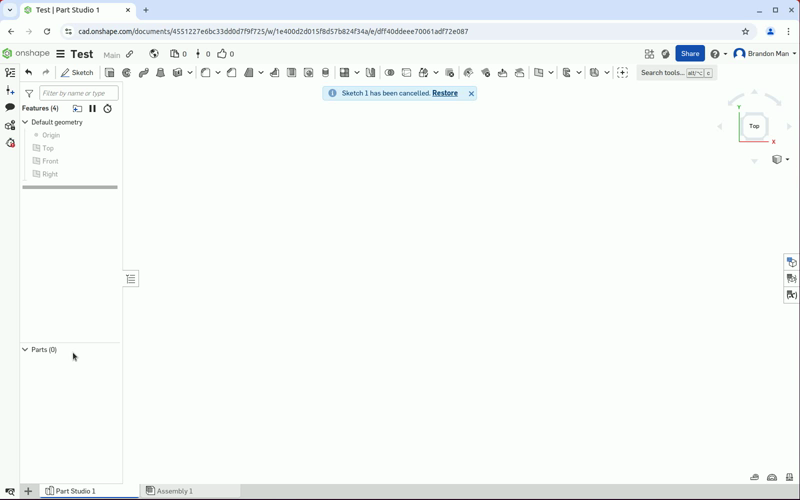
key(up)
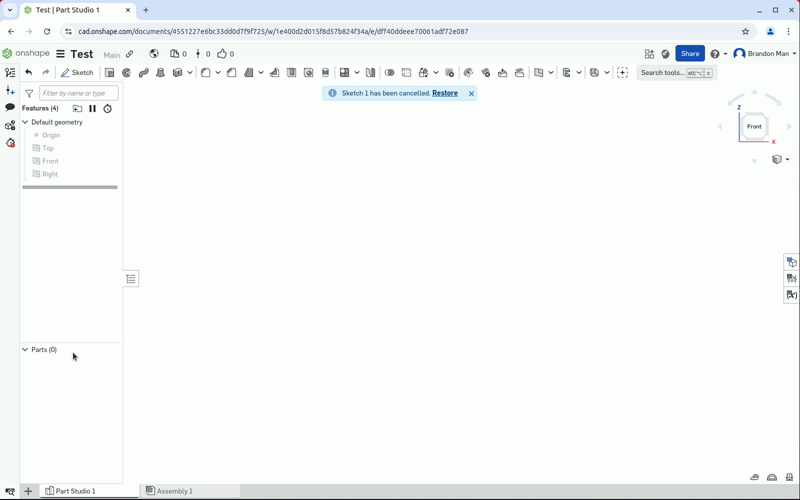
key_up(shift)
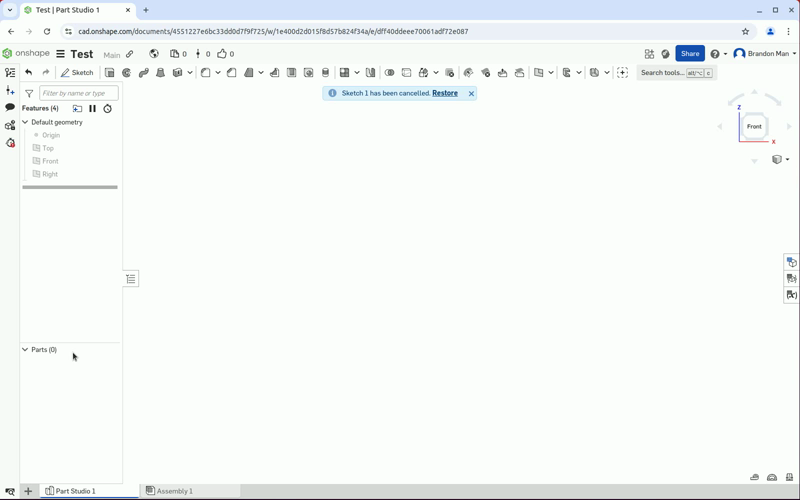
mouse_move(73, 352)
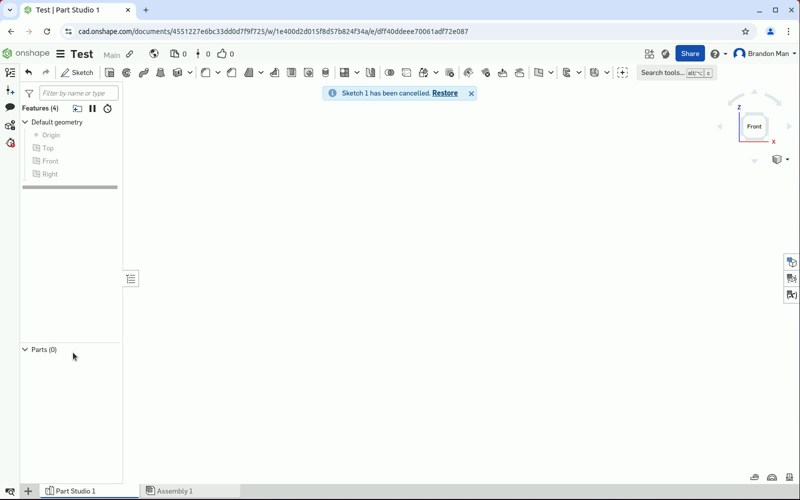
key(shift+y)
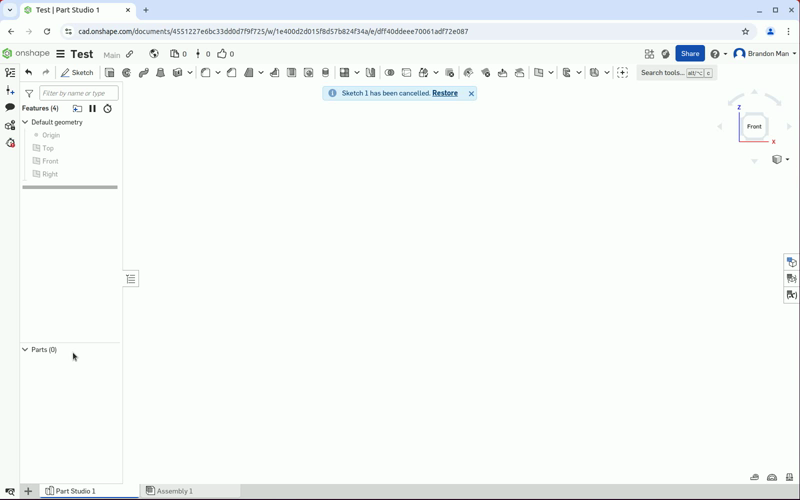
key(shift+s)
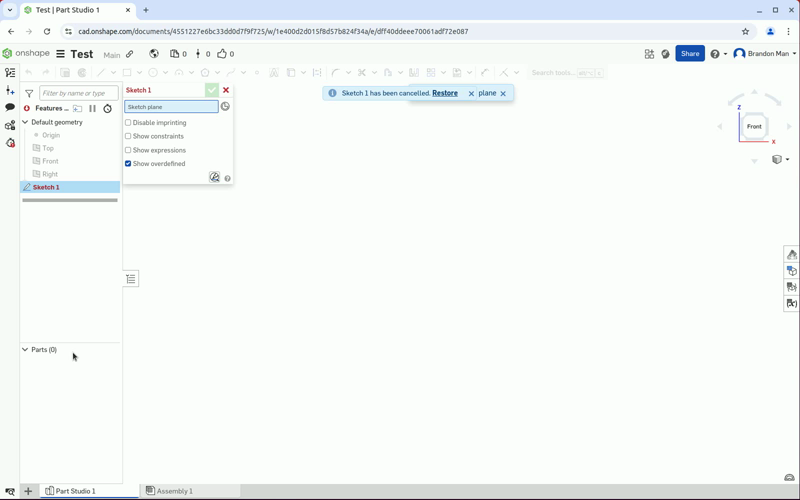
mouse_move(73, 163)
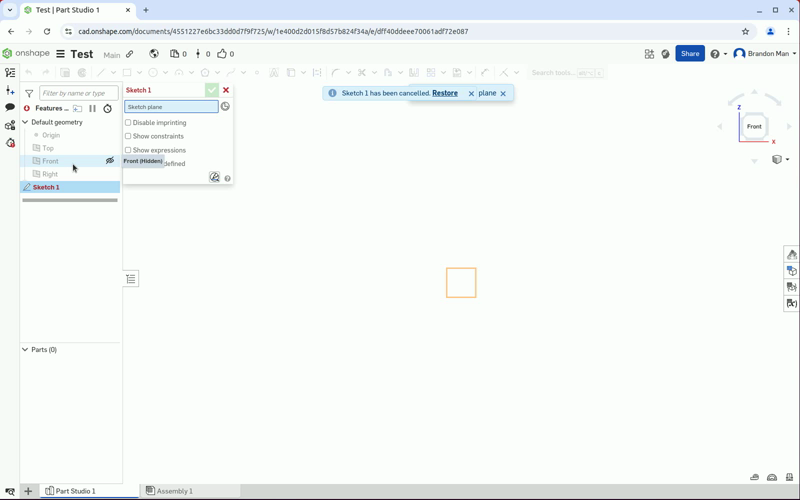
click(73, 163)
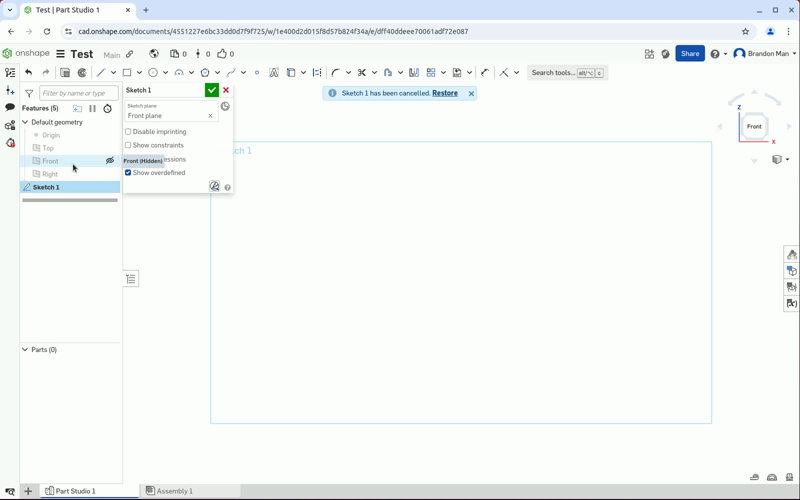
mouse_move(73, 352)
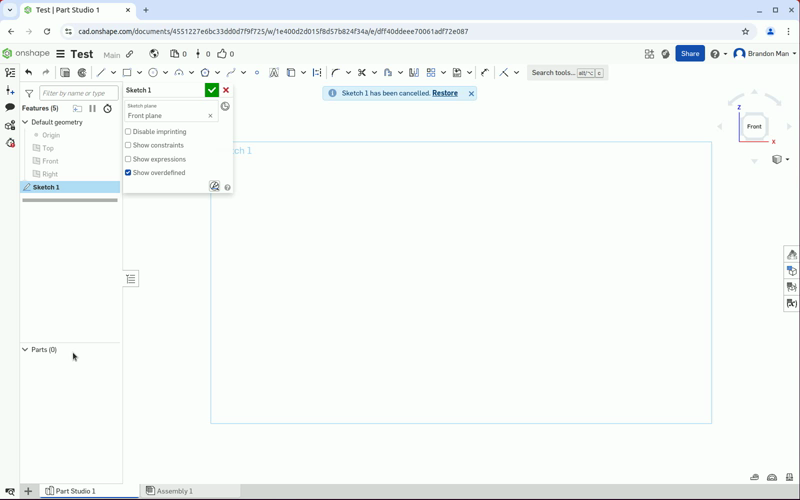
key(y)
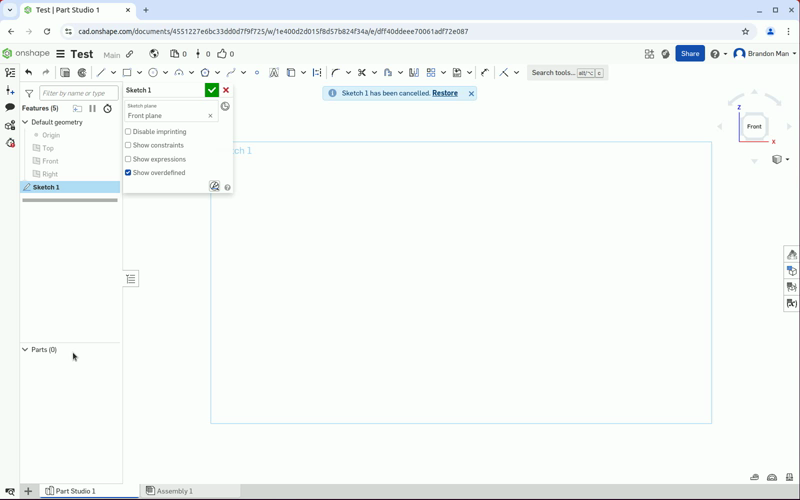
key(l)
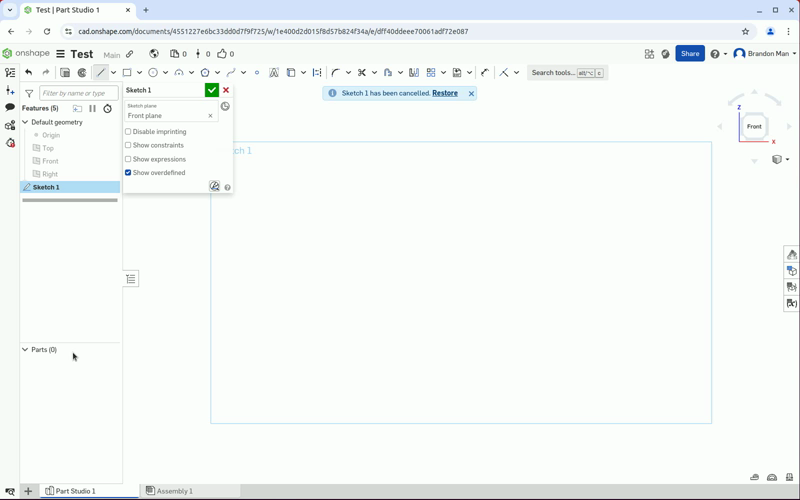
key_down(shift)
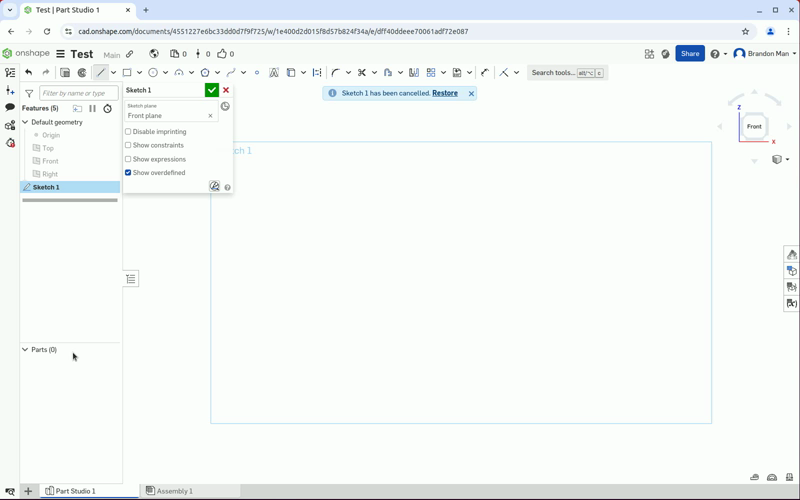
mouse_move(348, 282)
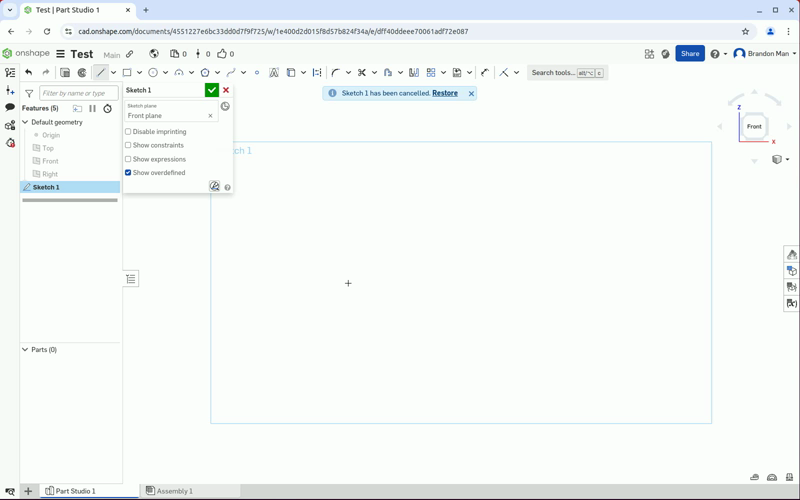
click(348, 282)
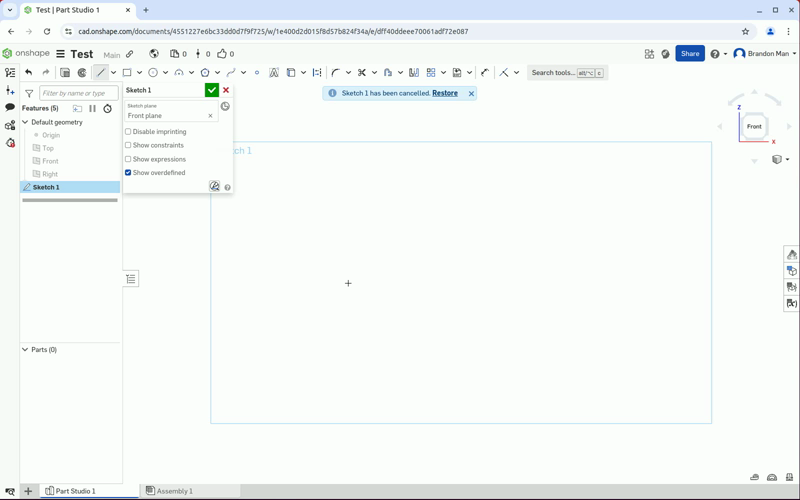
key_up(shift)
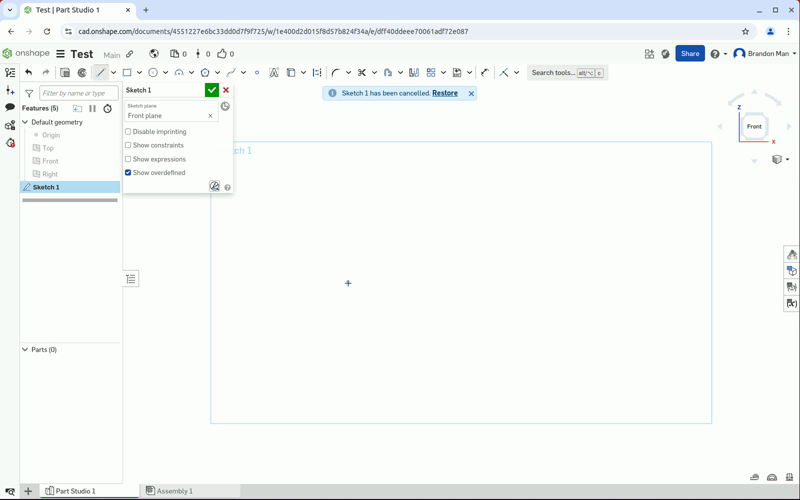
key_down(shift)
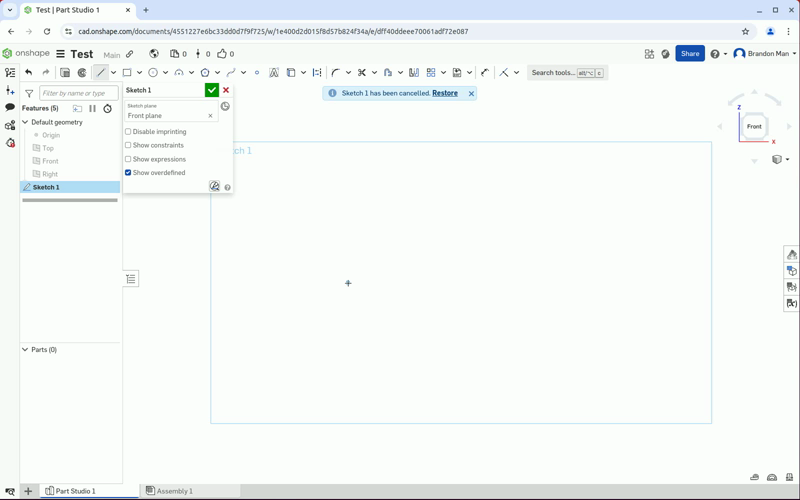
mouse_move(460, 282)
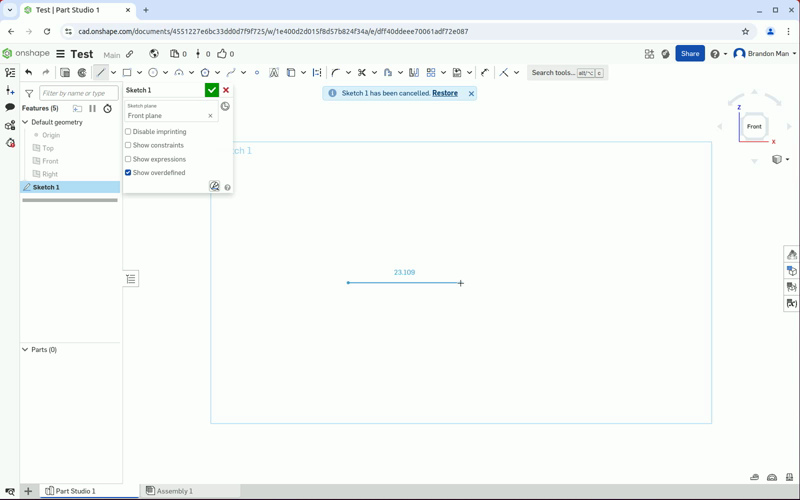
click(460, 282)
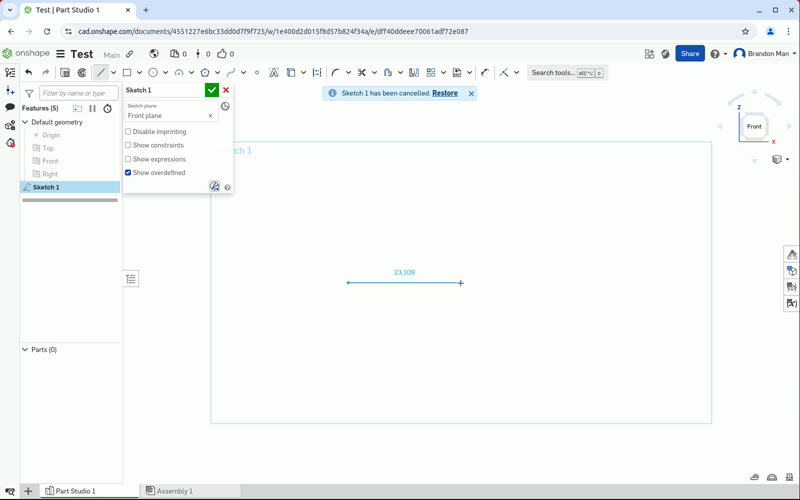
key_up(shift)
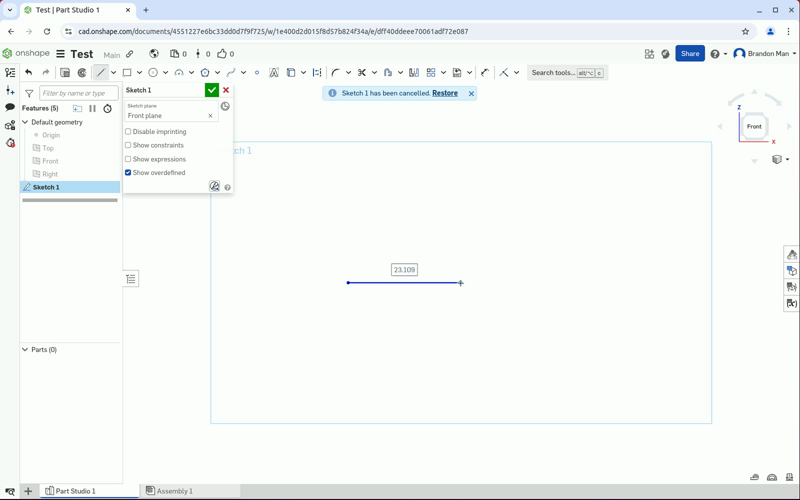
key_down(shift)
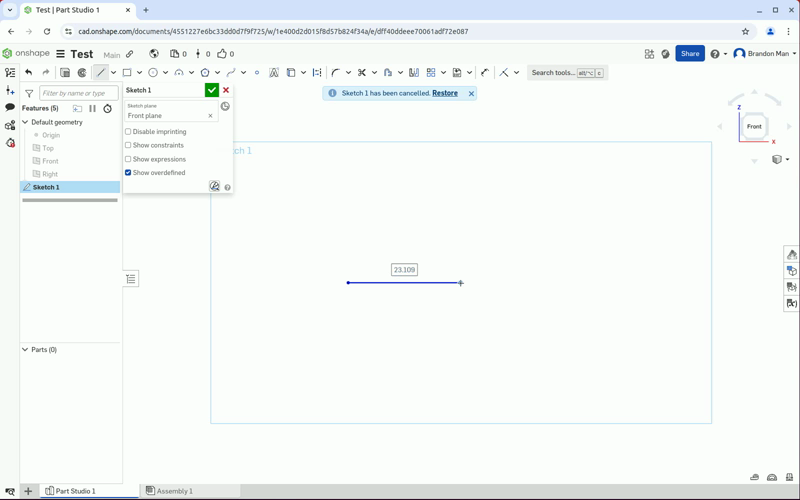
mouse_move(460, 198)
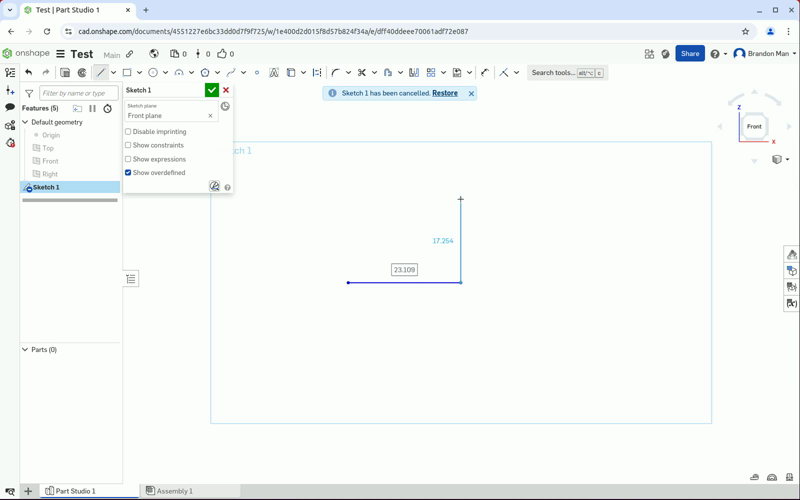
click(460, 198)
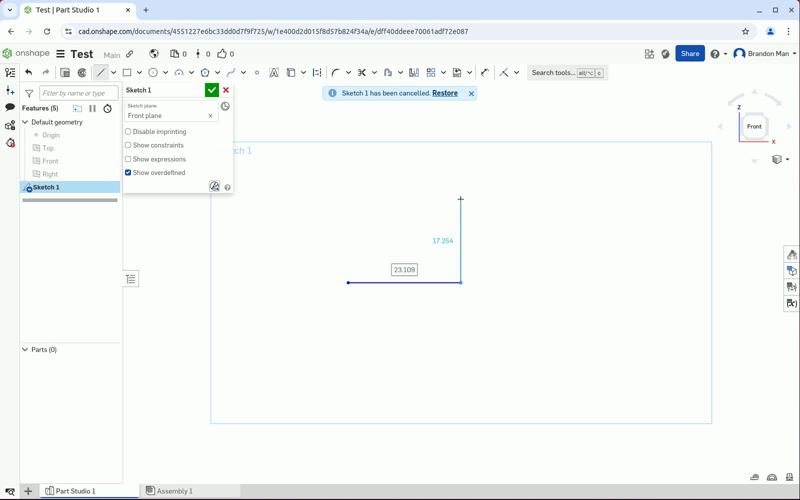
key_up(shift)
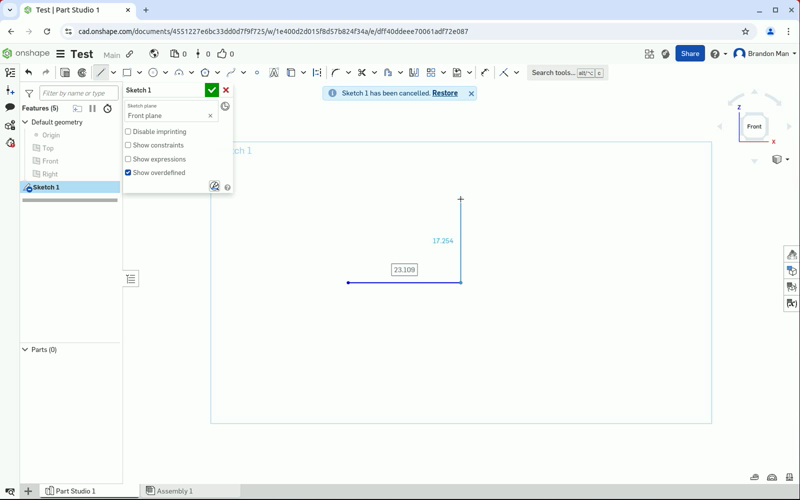
key_down(shift)
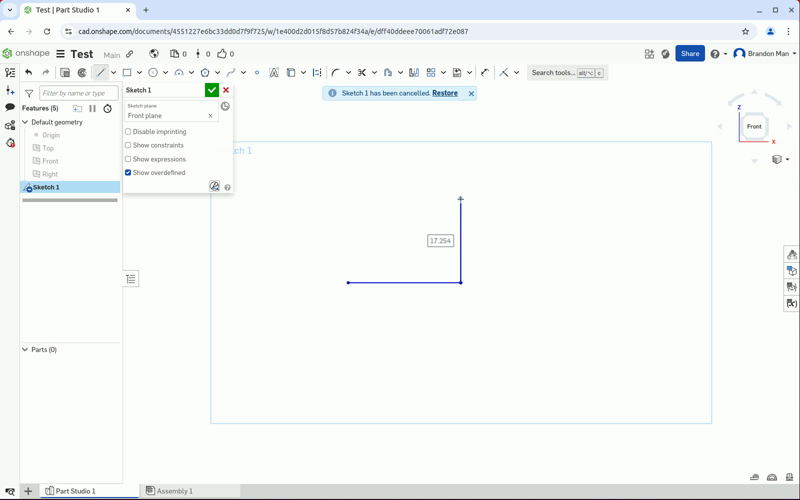
mouse_move(348, 198)
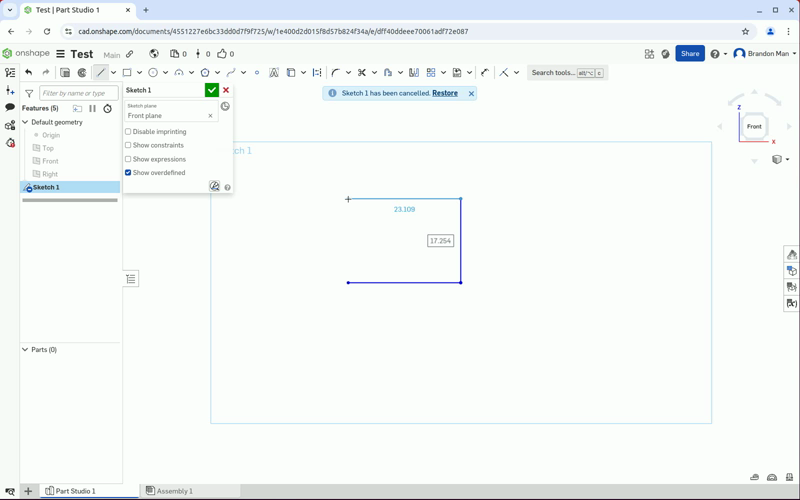
click(348, 198)
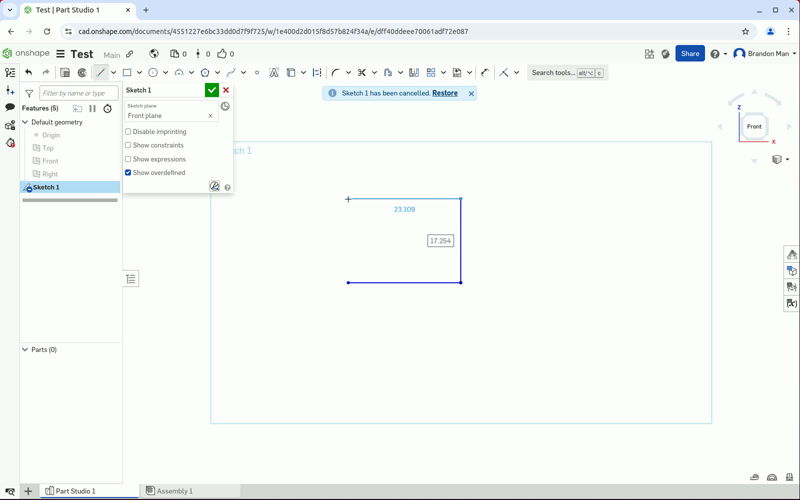
key_up(shift)
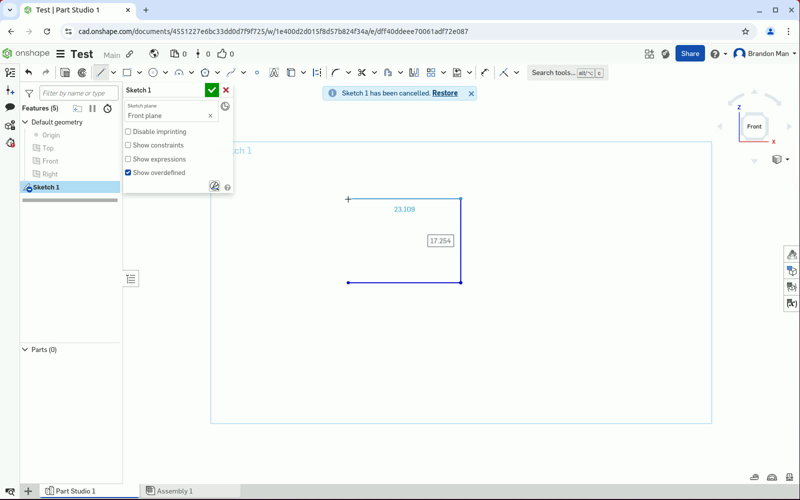
key_down(shift)
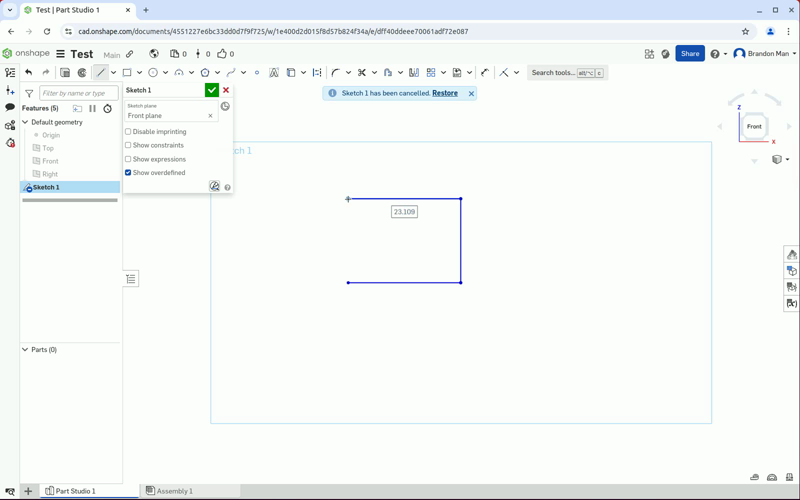
mouse_move(348, 282)
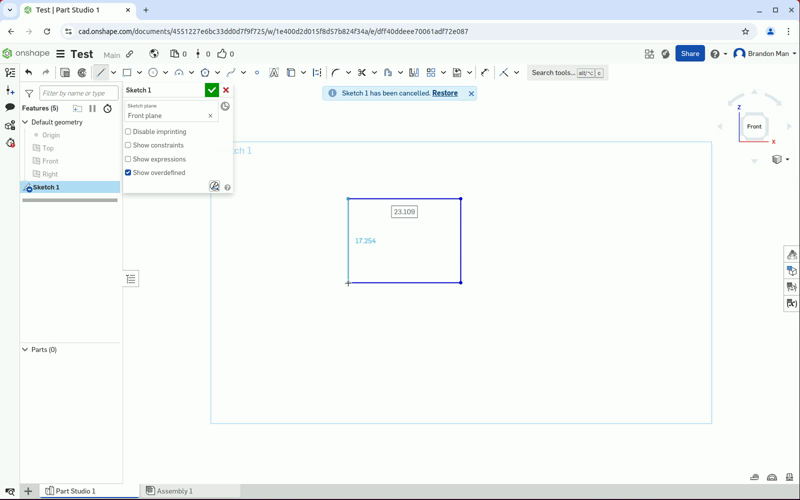
key_up(shift)
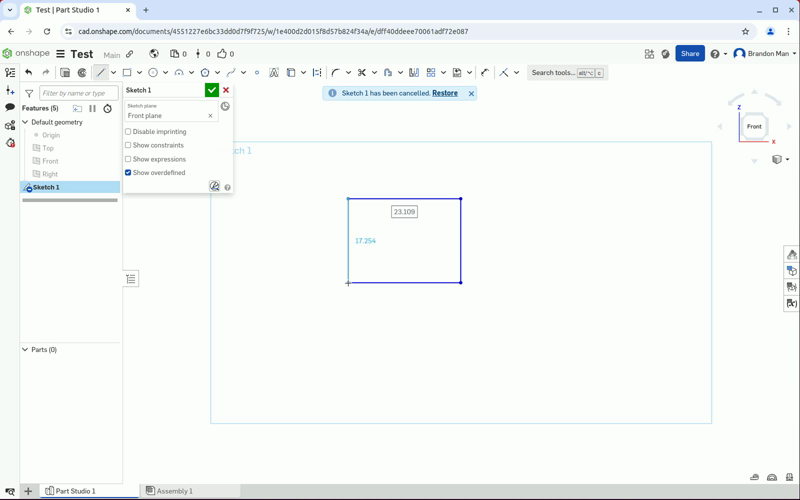
click(348, 282)
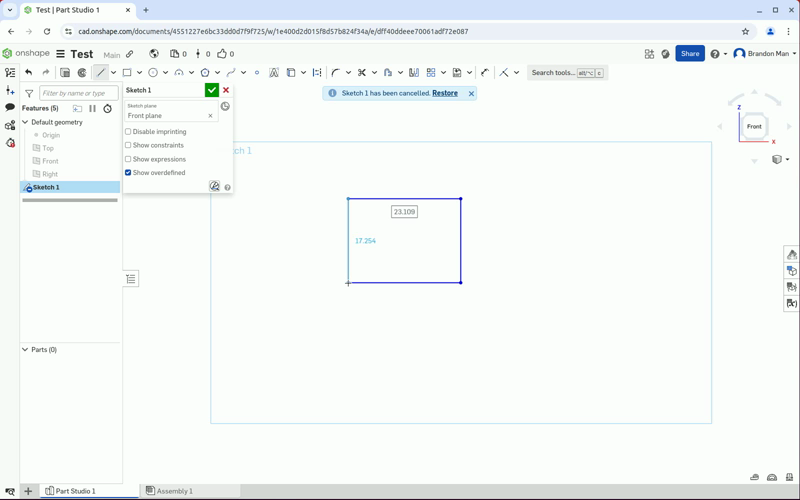
key(esc)
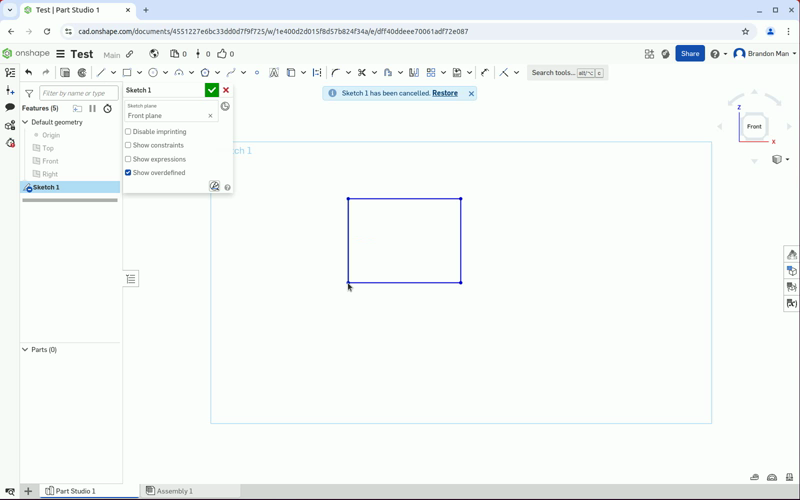
mouse_move(384, 272)
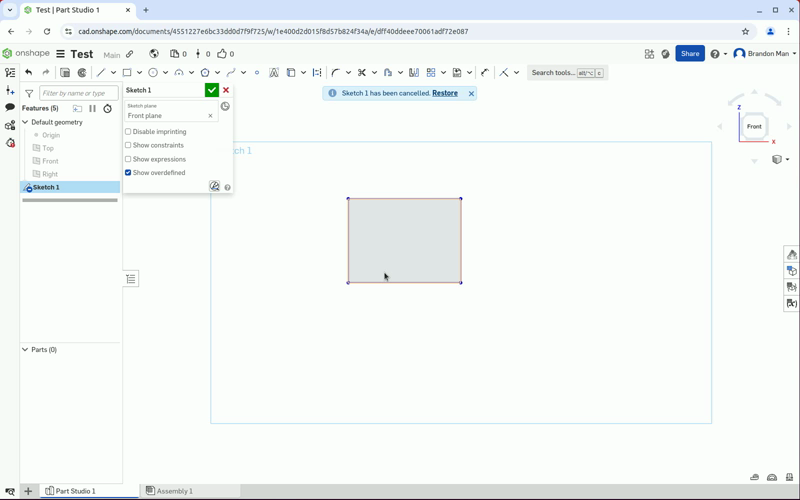
click(384, 272)
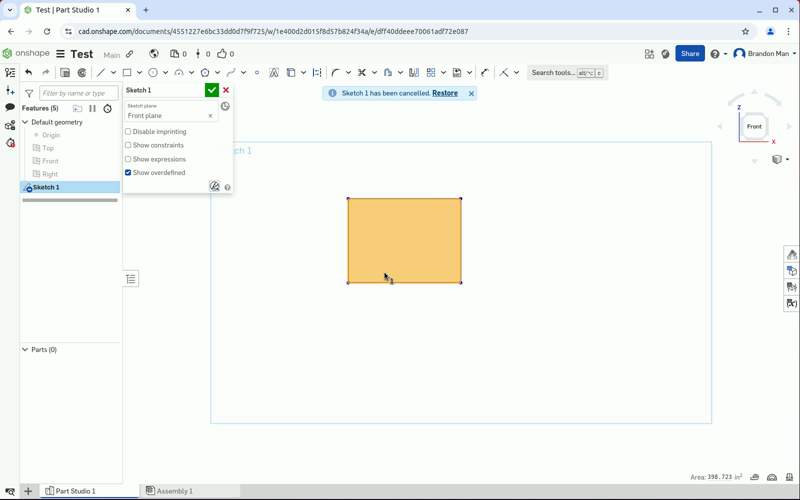
mouse_move(73, 352)
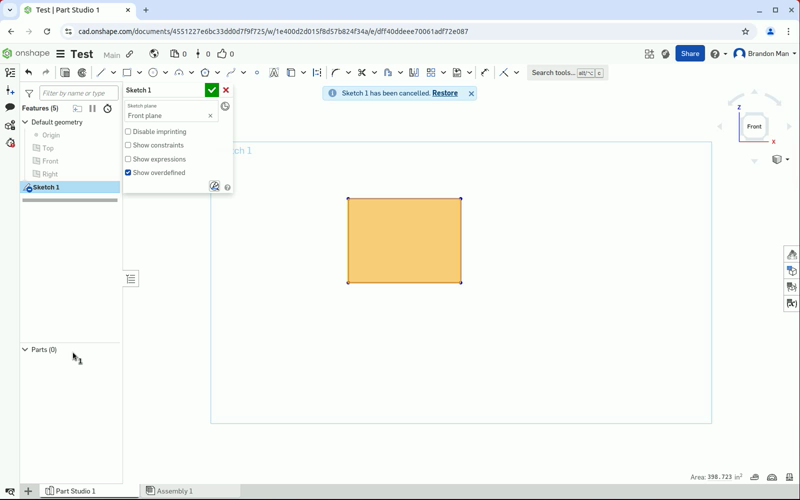
key(shift+y)
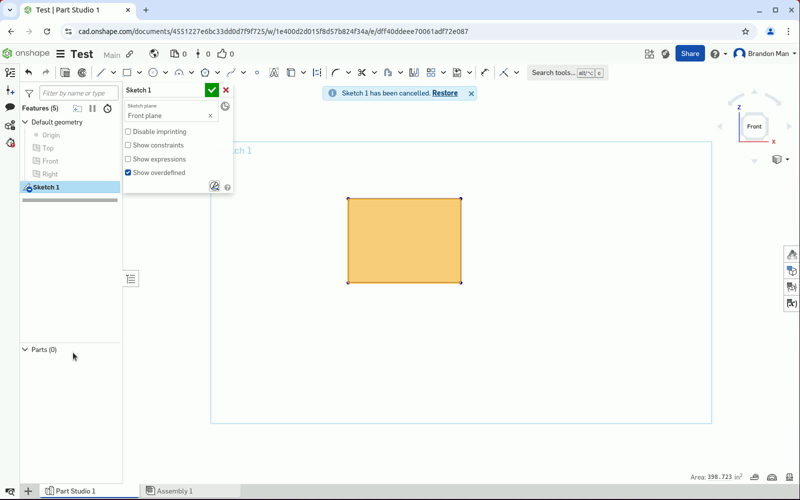
key(shift+e)
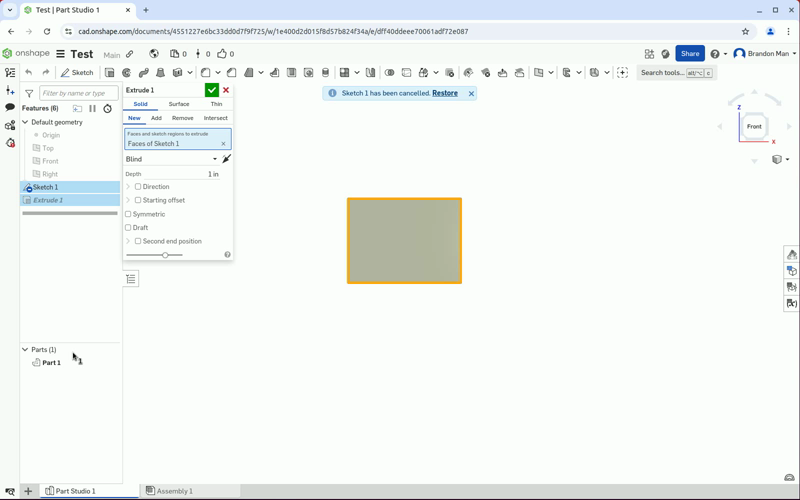
mouse_move(143, 106)
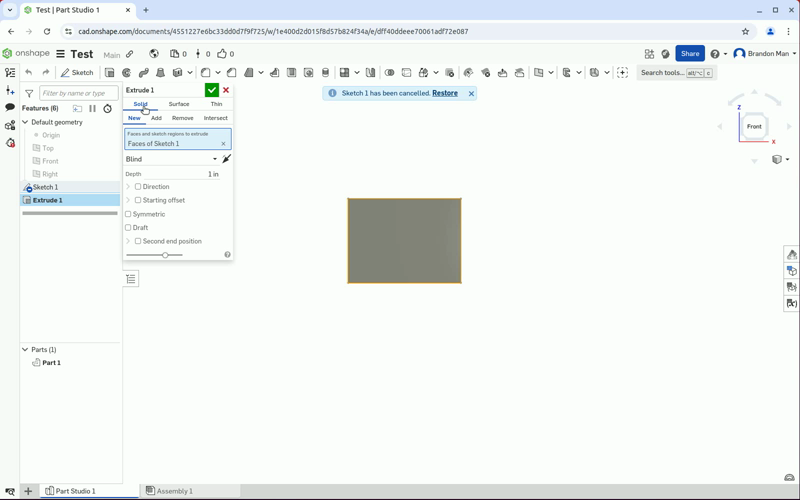
click(143, 106)
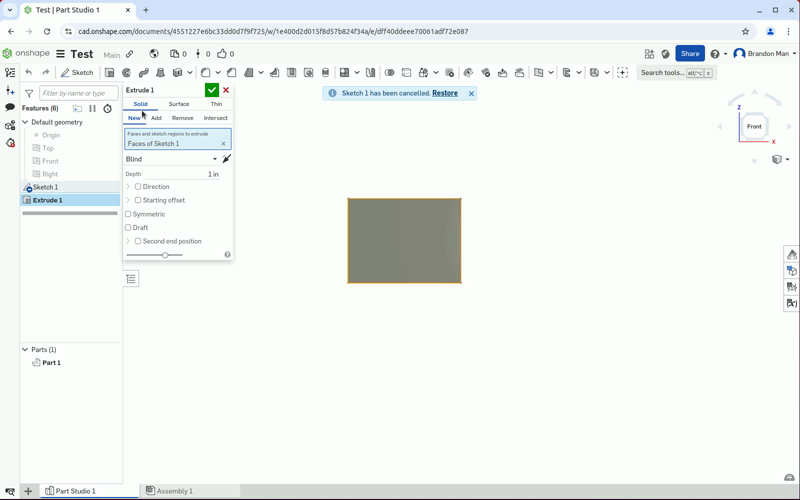
mouse_move(137, 120)
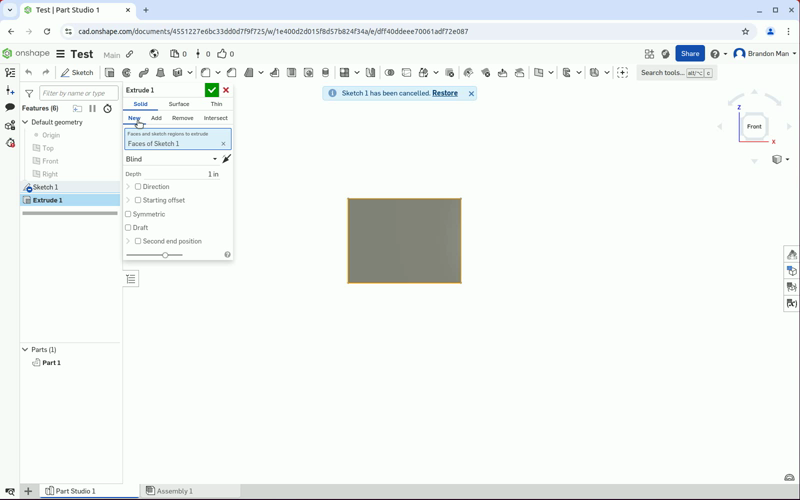
click(137, 120)
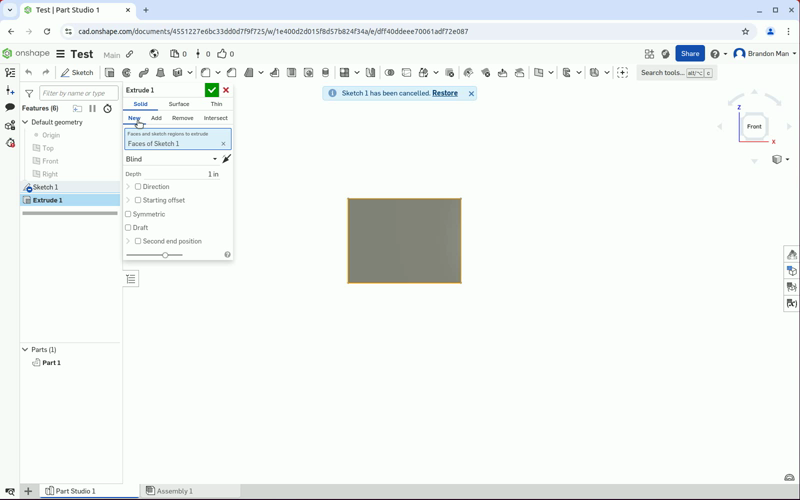
key(tab, 4)
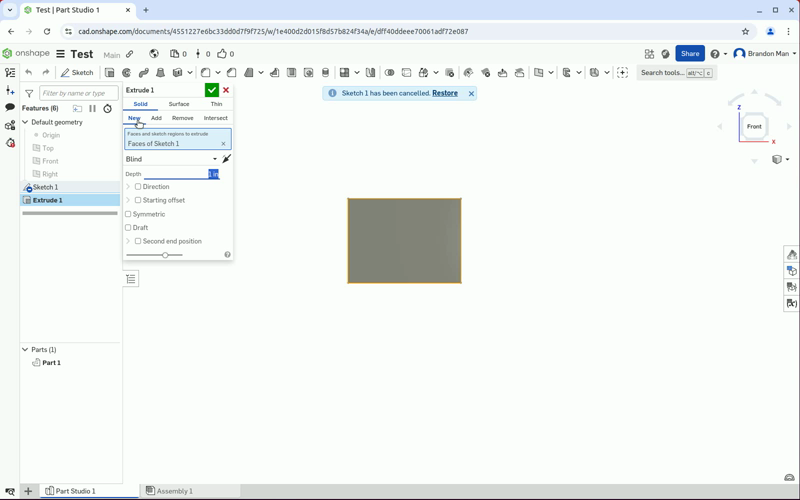
text(11.554)
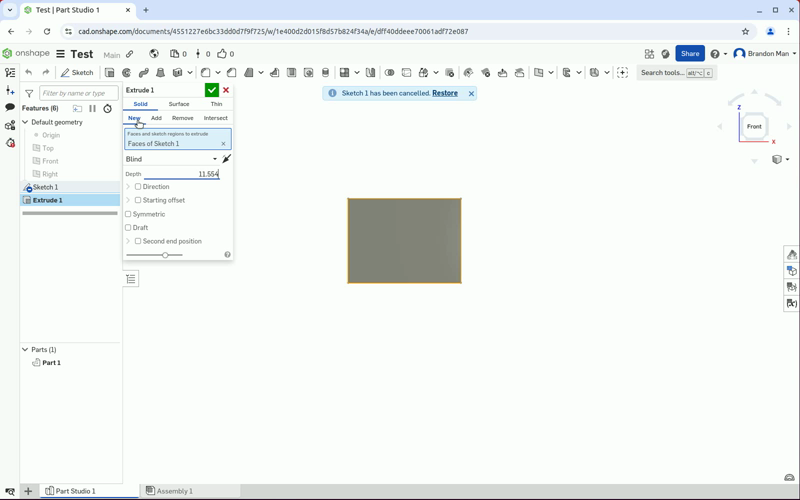
key(enter)
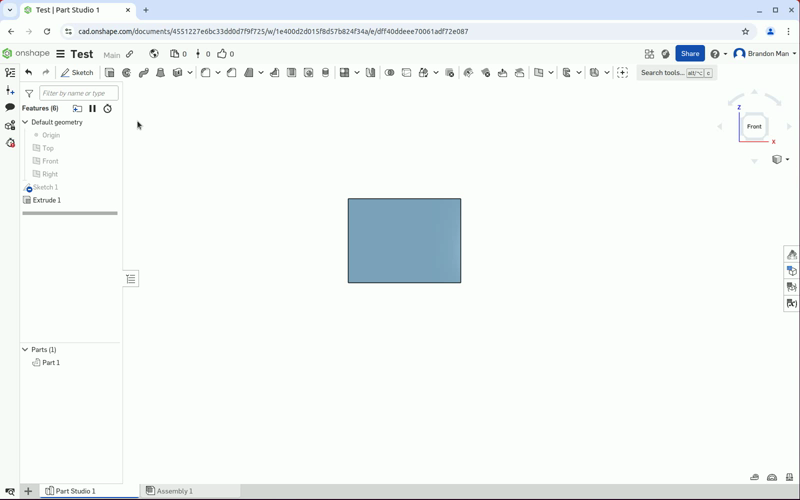
key(shift+h)
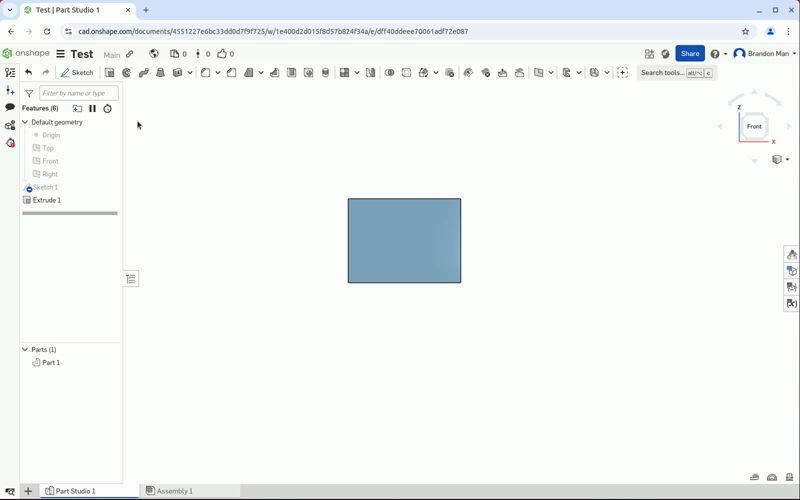
key(shift+h)
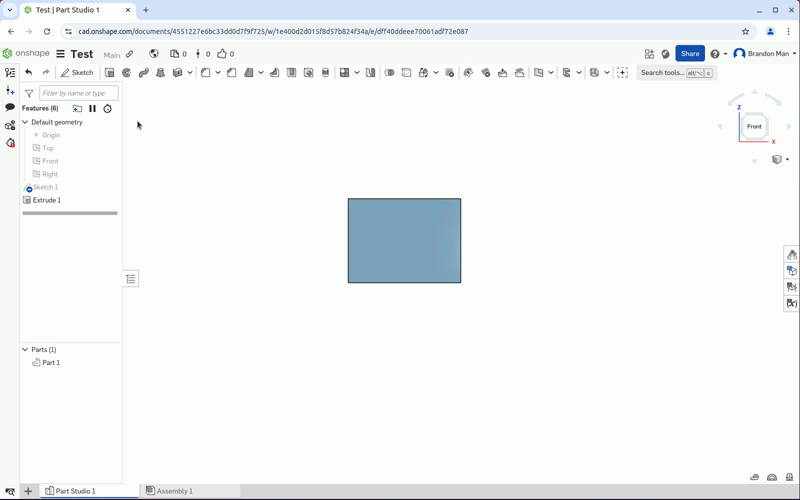
mouse_move(73, 189)
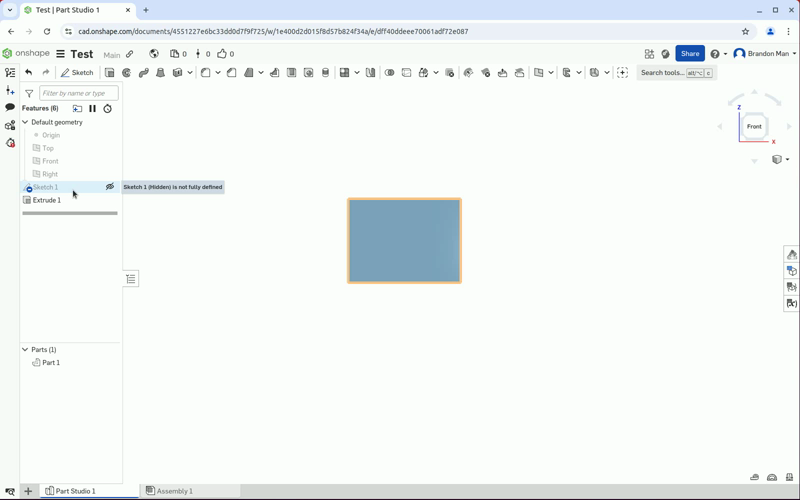
click(73, 189)
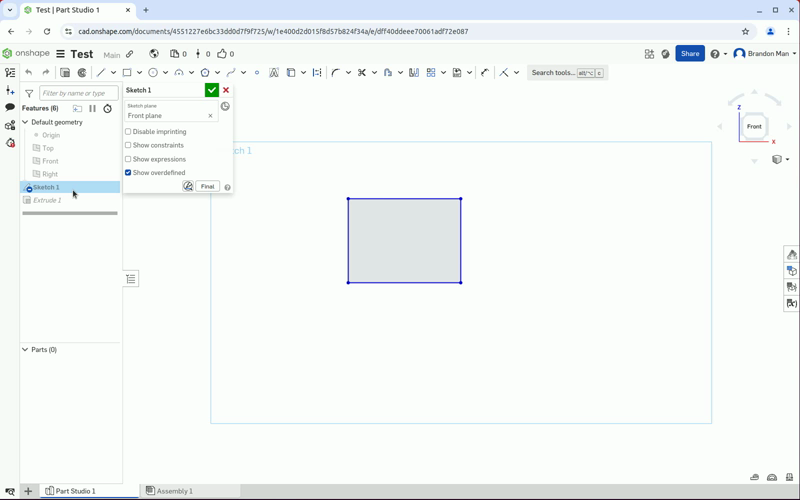
mouse_move(229, 92)
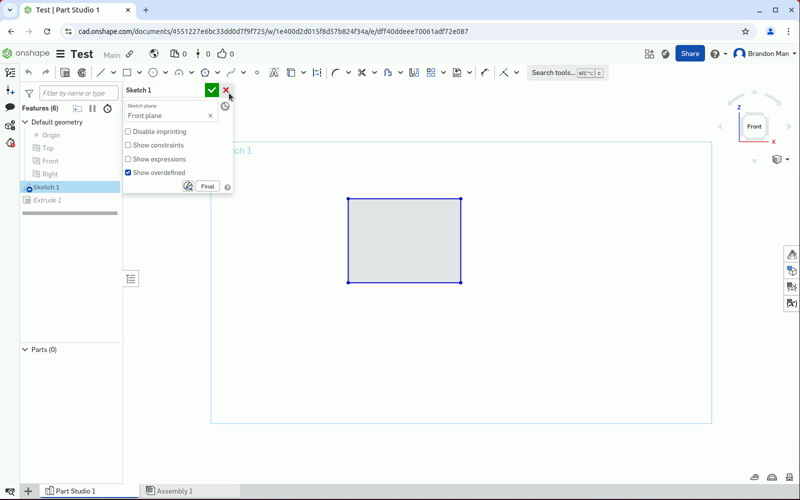
click(229, 92)
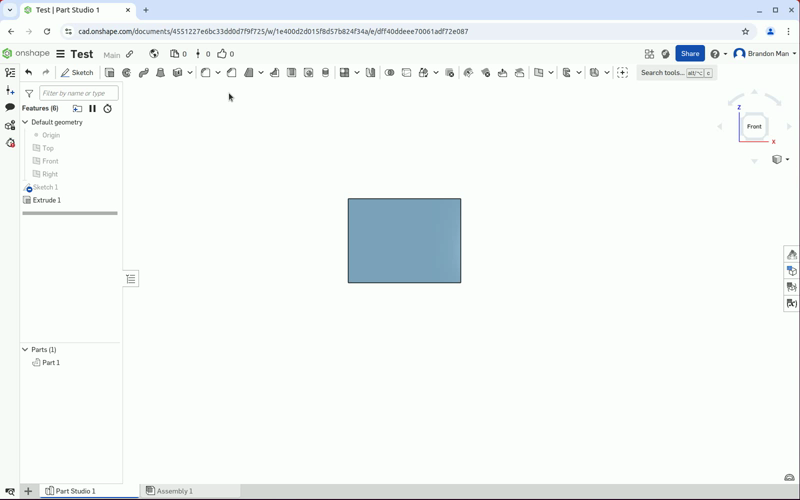
mouse_move(541, 75)
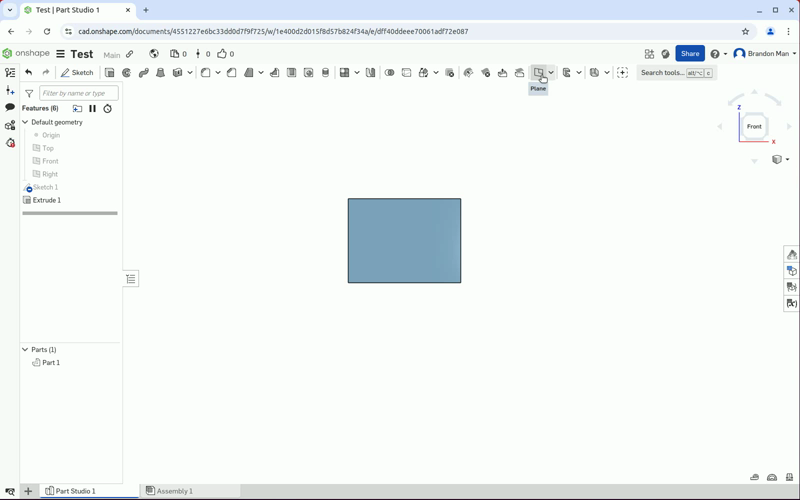
click(541, 75)
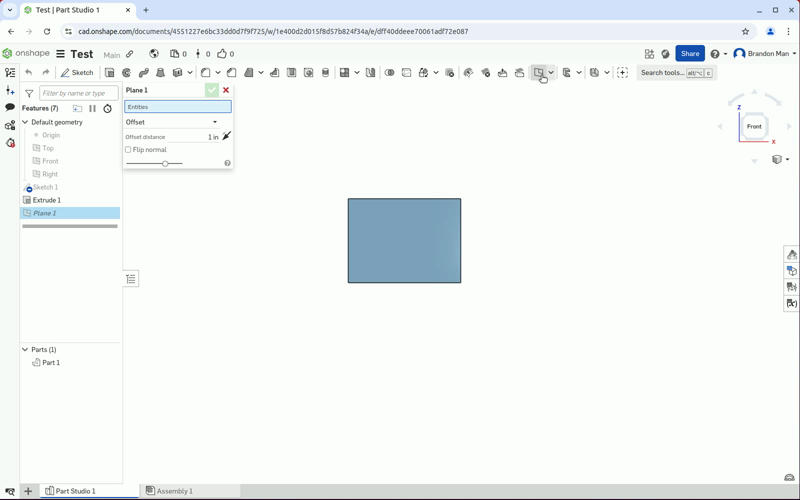
mouse_move(73, 163)
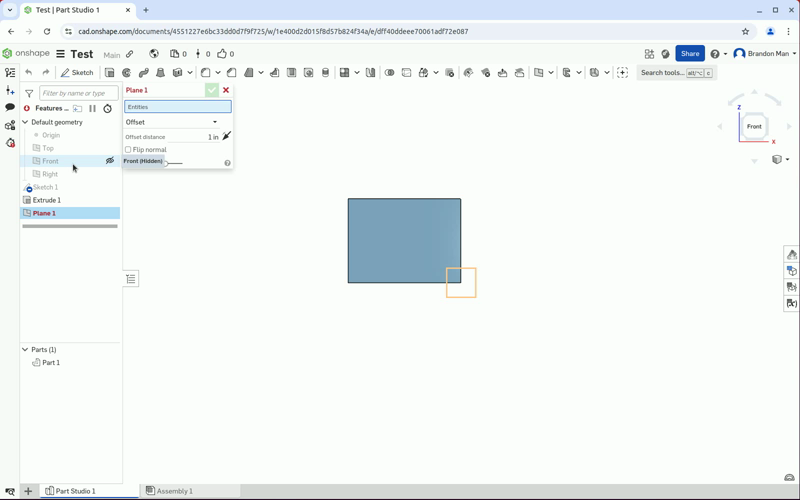
click(73, 163)
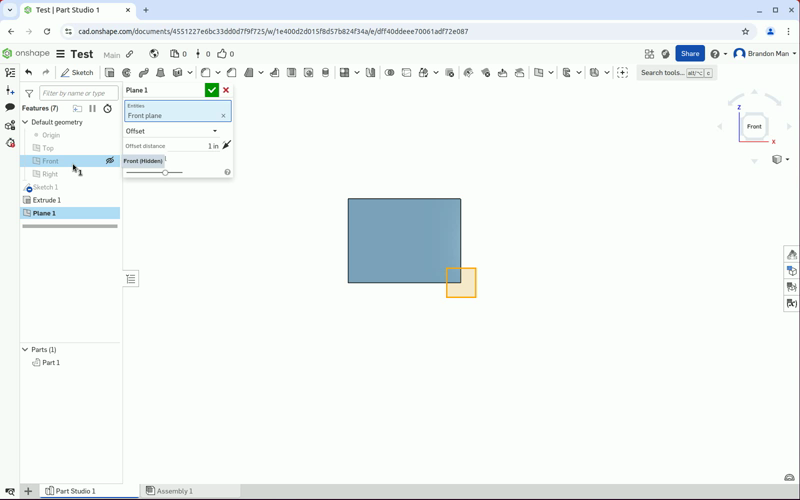
key(tab, 2)
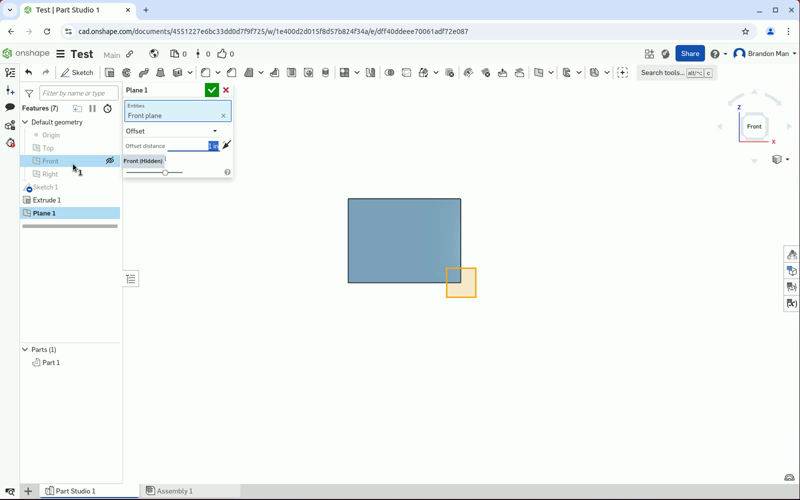
text(11.554)
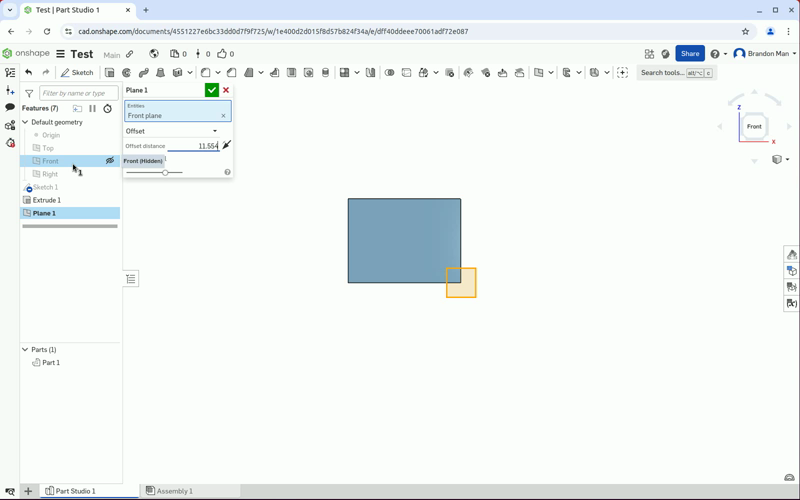
key(enter, 2)
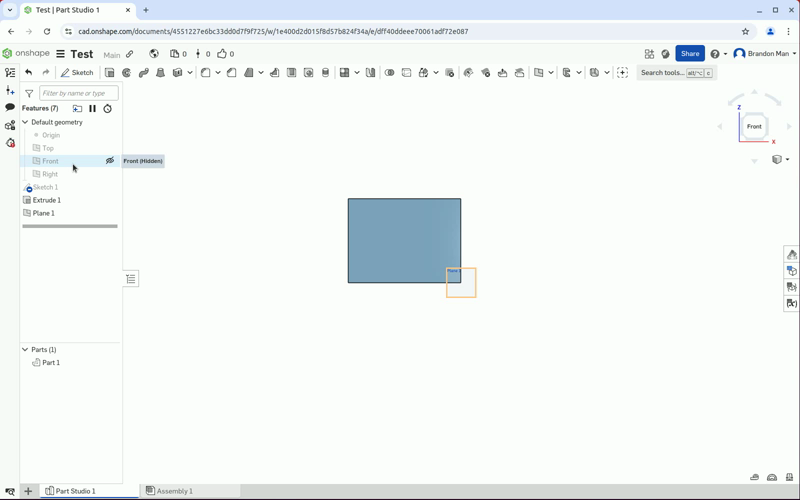
key(shift+s)
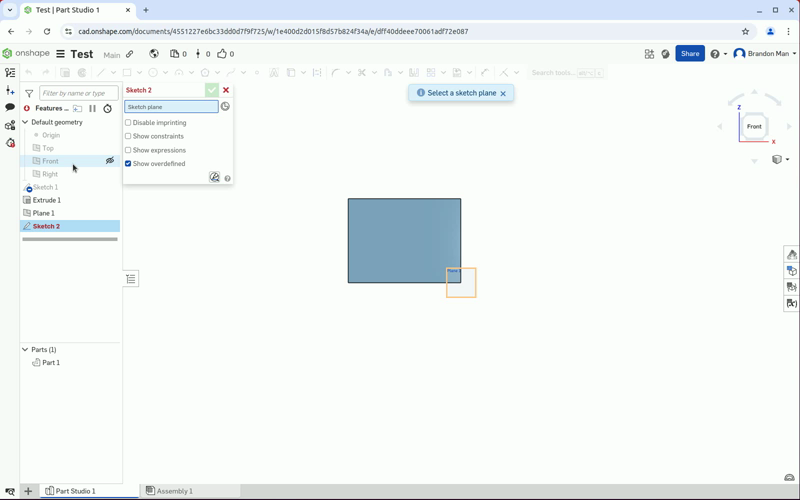
mouse_move(73, 215)
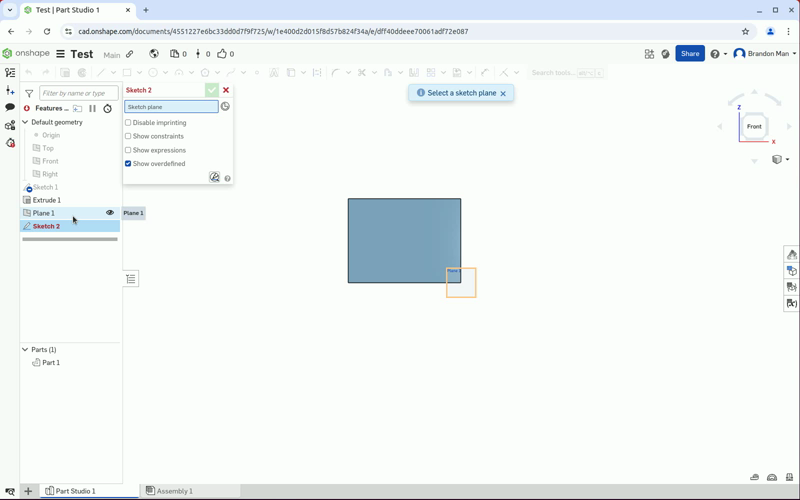
click(73, 215)
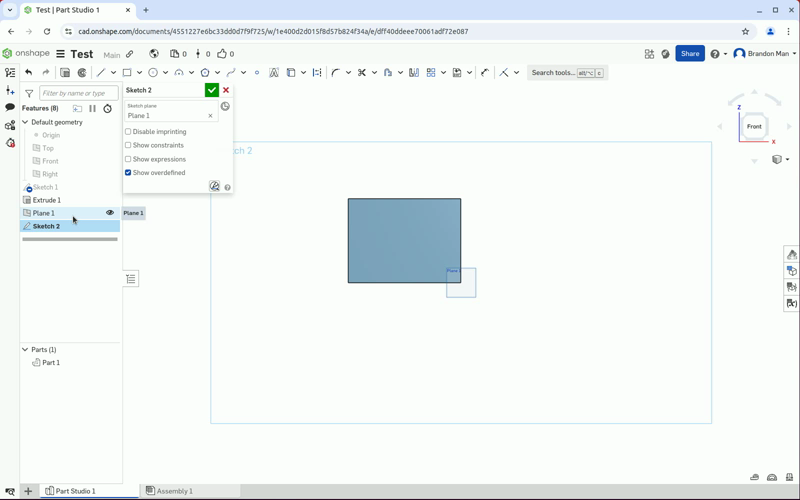
mouse_move(73, 352)
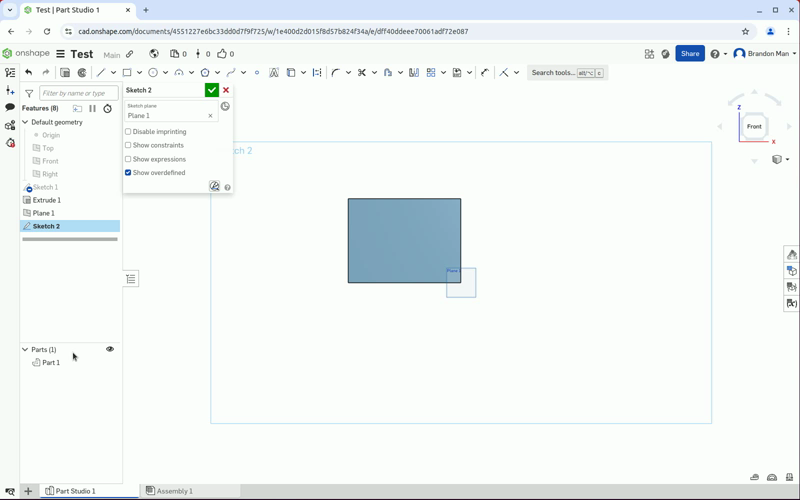
key(y)
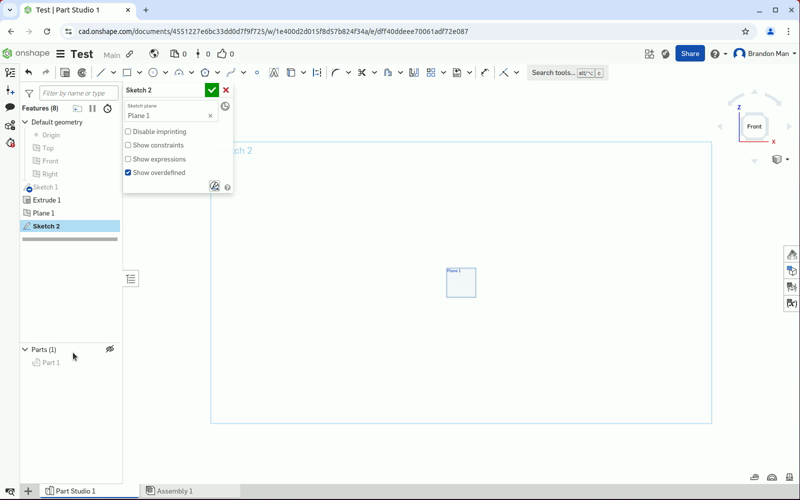
key(l)
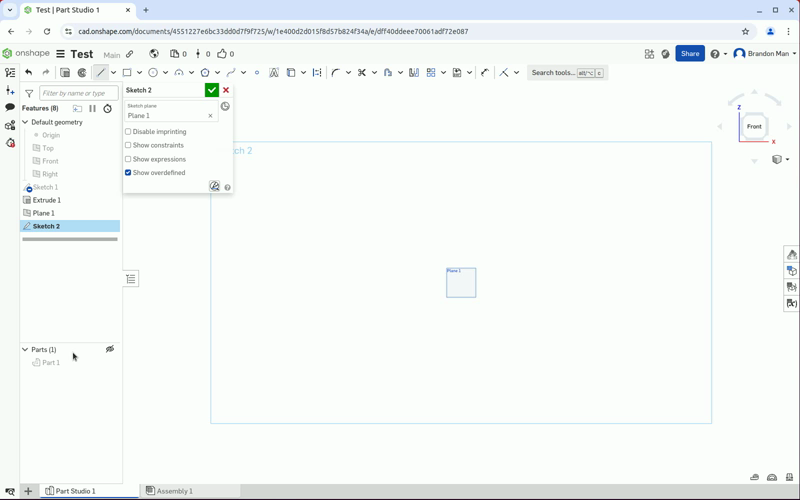
key_down(shift)
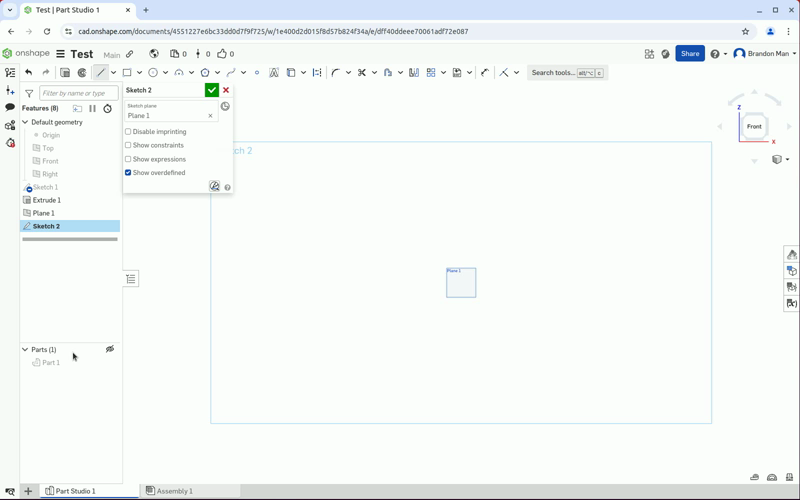
mouse_move(359, 273)
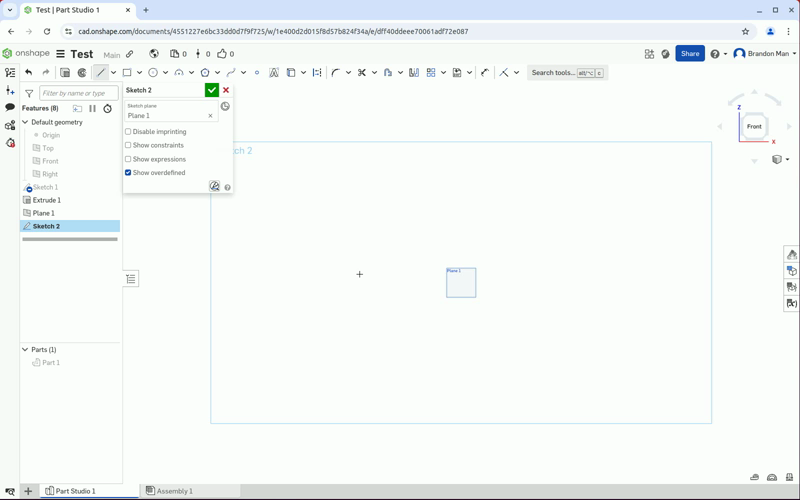
click(359, 273)
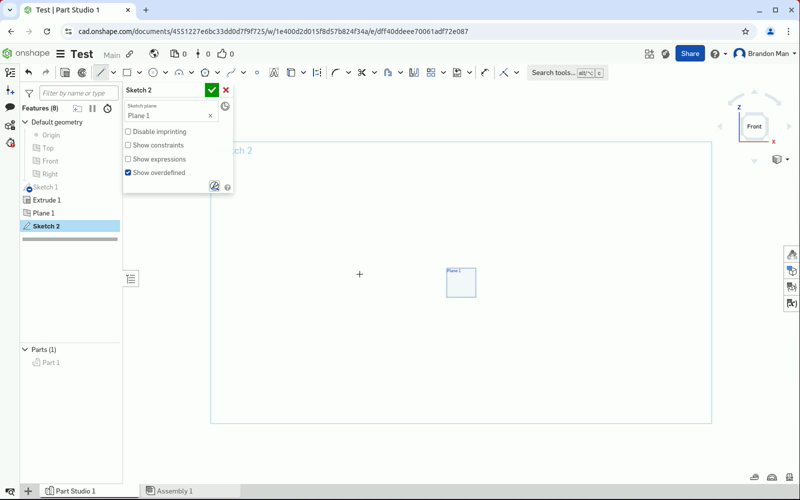
key_up(shift)
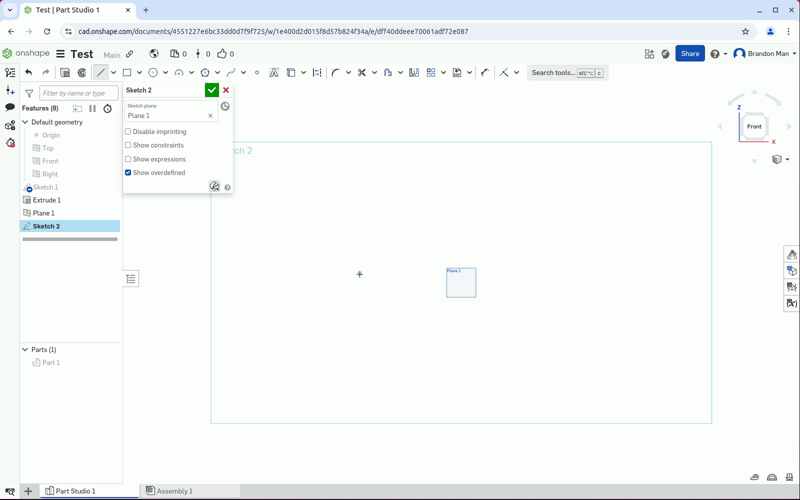
key_down(shift)
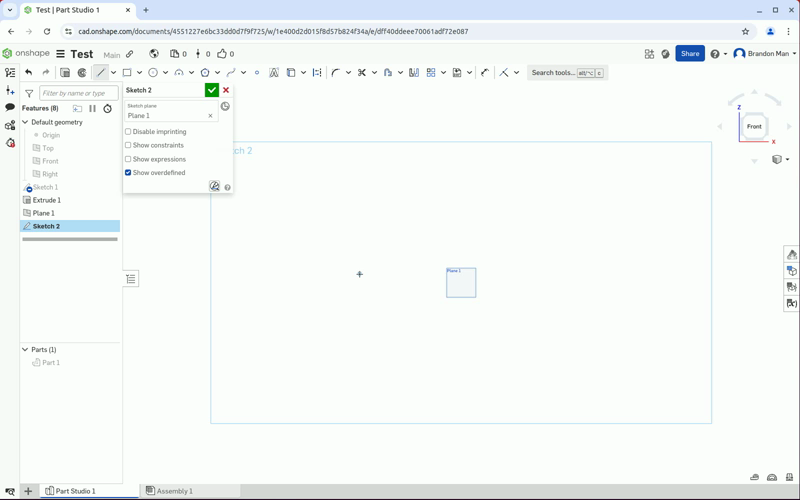
mouse_move(451, 273)
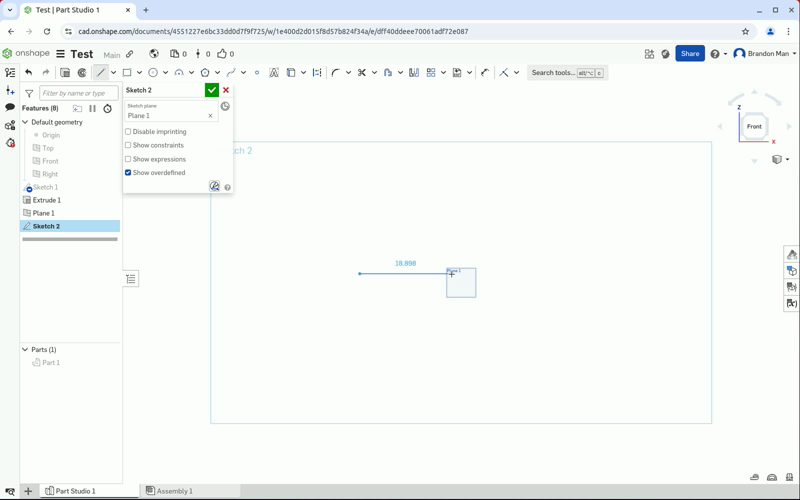
click(451, 273)
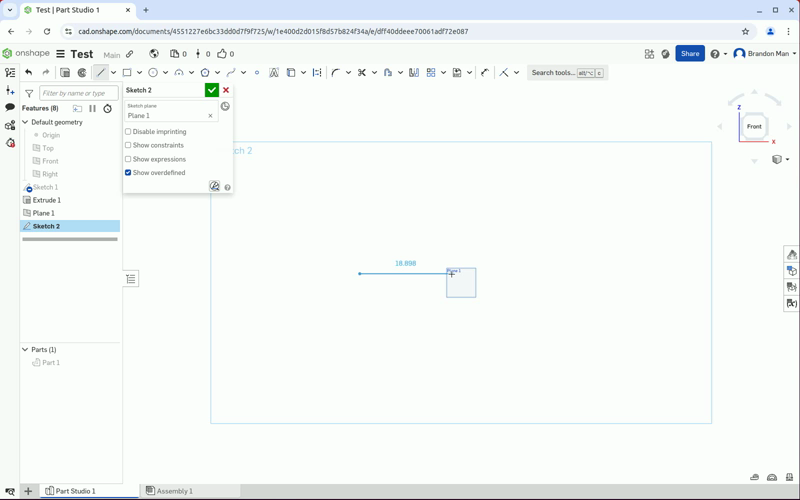
key_up(shift)
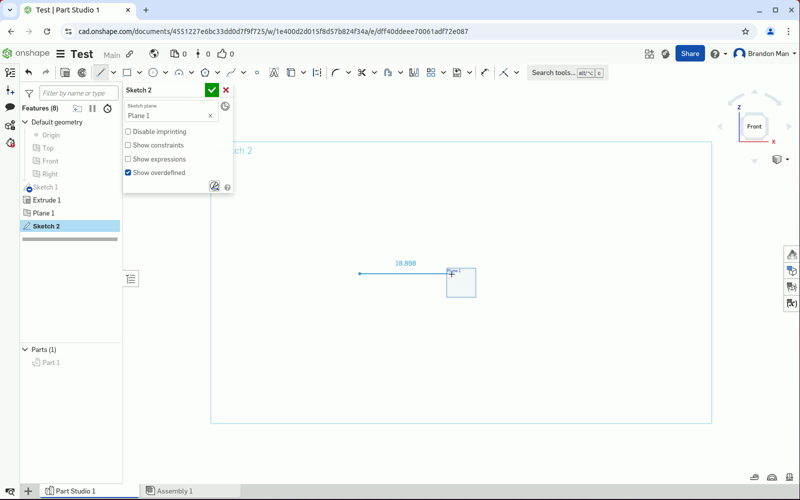
key_down(shift)
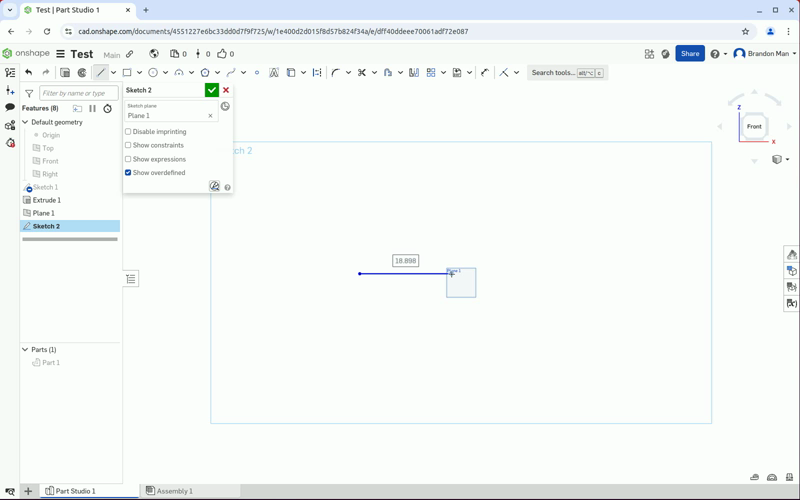
mouse_move(451, 209)
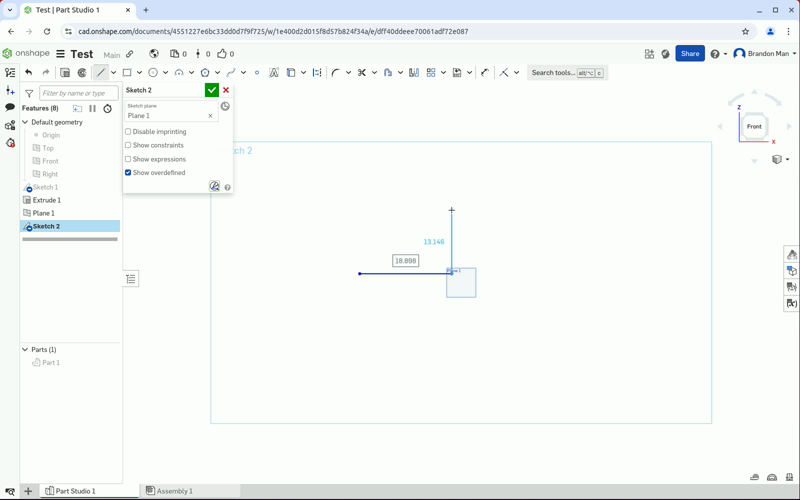
click(451, 209)
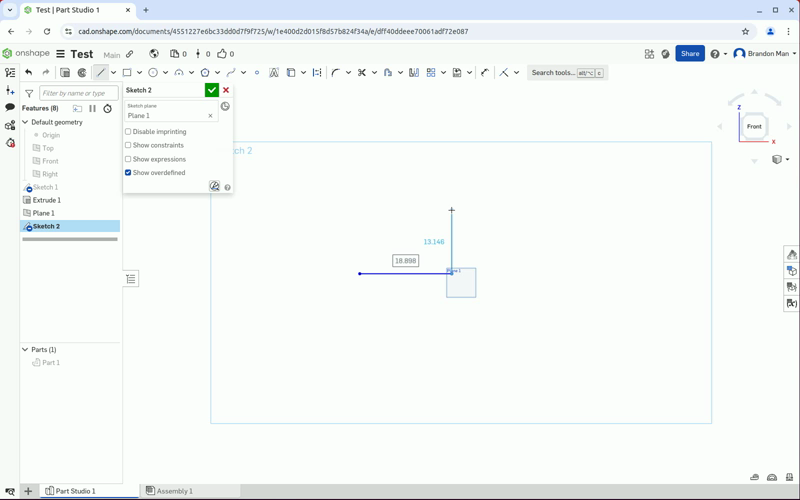
key_up(shift)
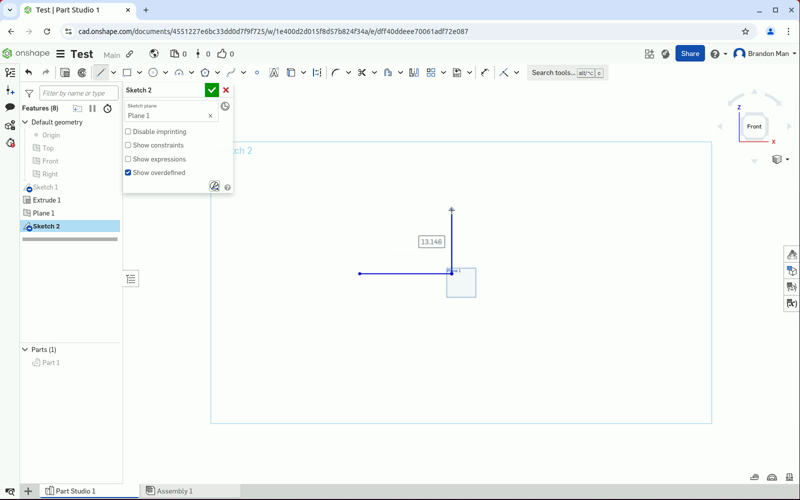
key_down(shift)
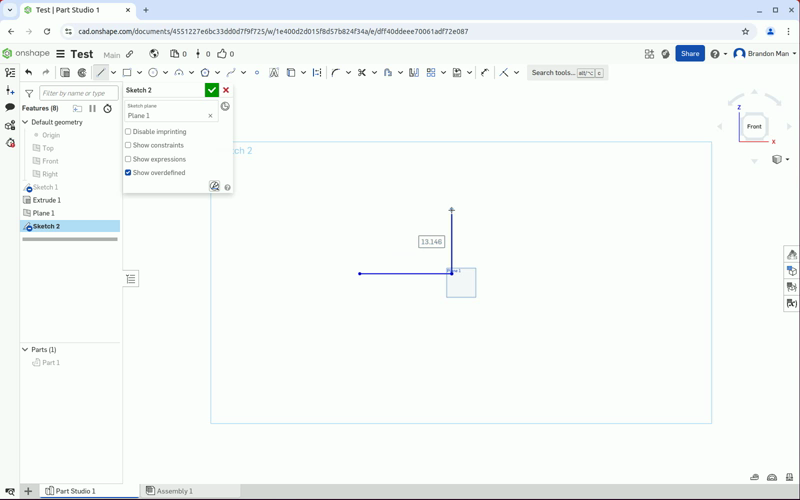
mouse_move(359, 209)
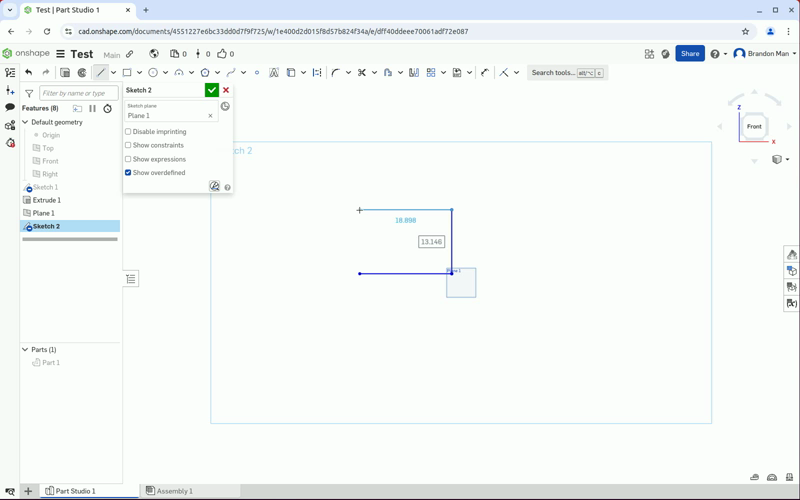
click(359, 209)
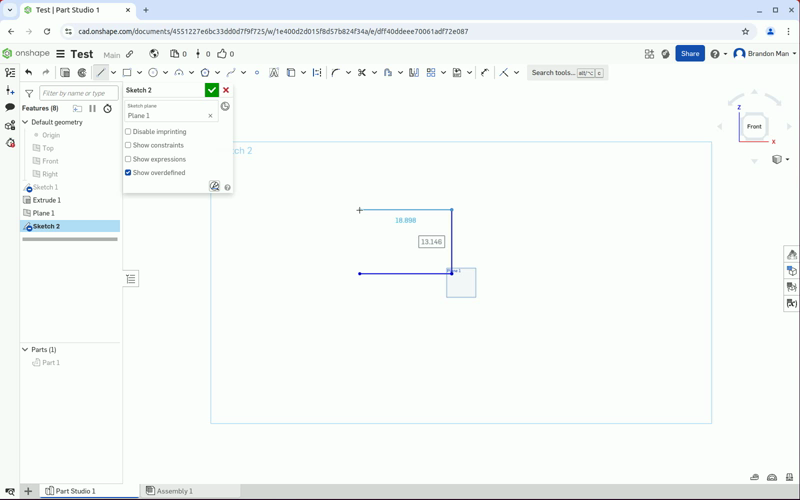
key_up(shift)
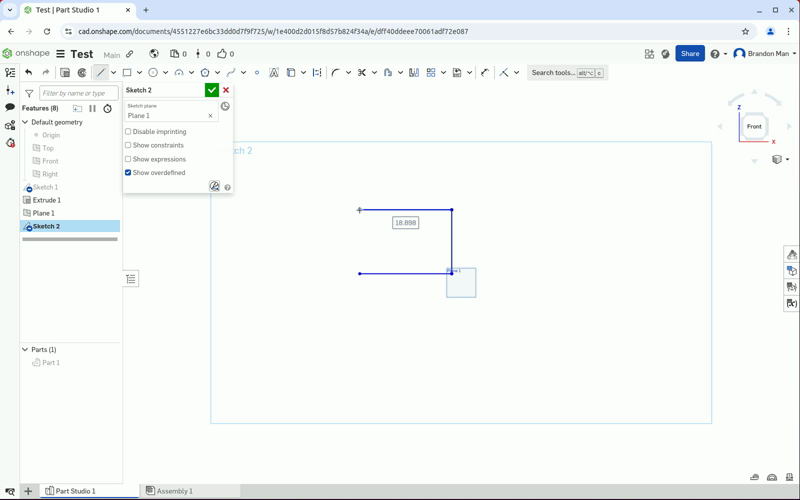
key_down(shift)
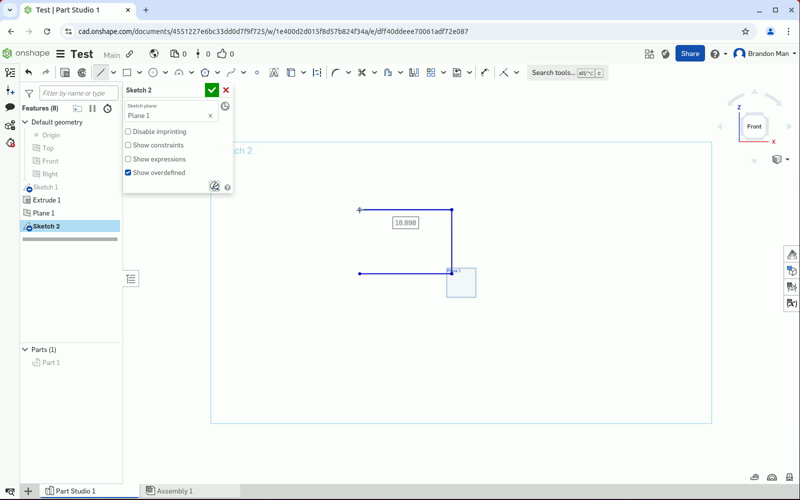
mouse_move(359, 273)
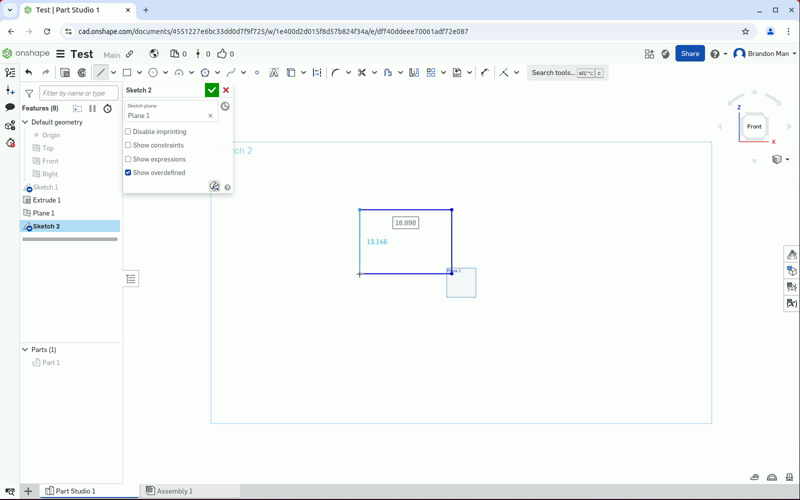
key_up(shift)
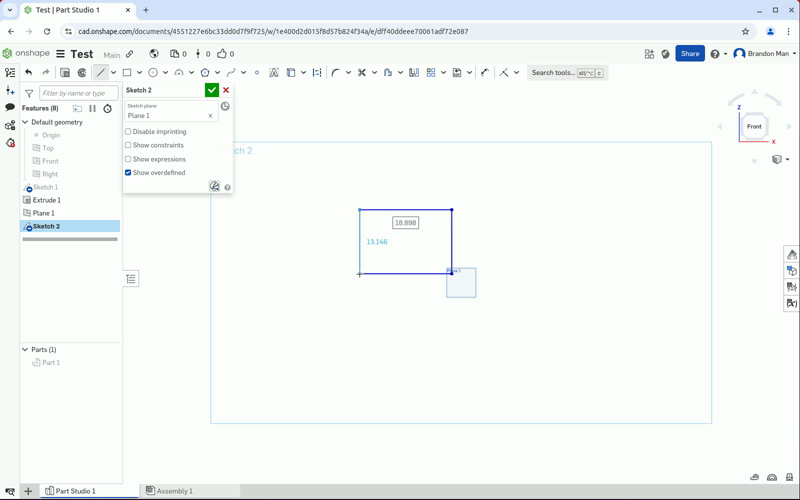
click(359, 273)
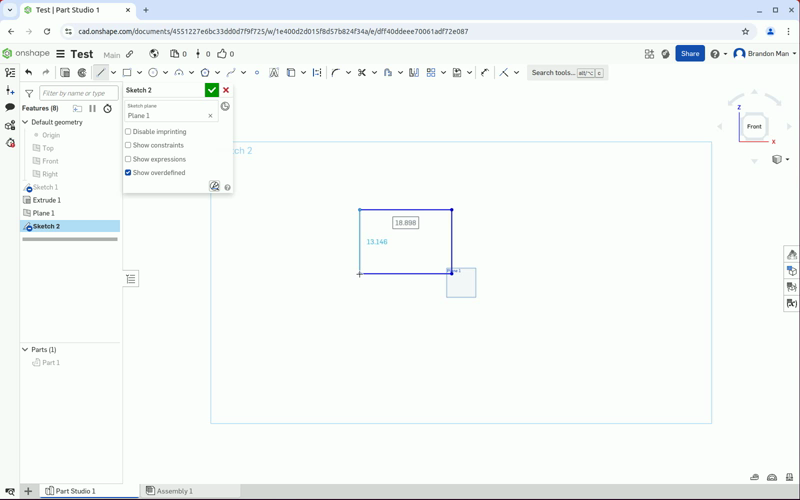
key(esc)
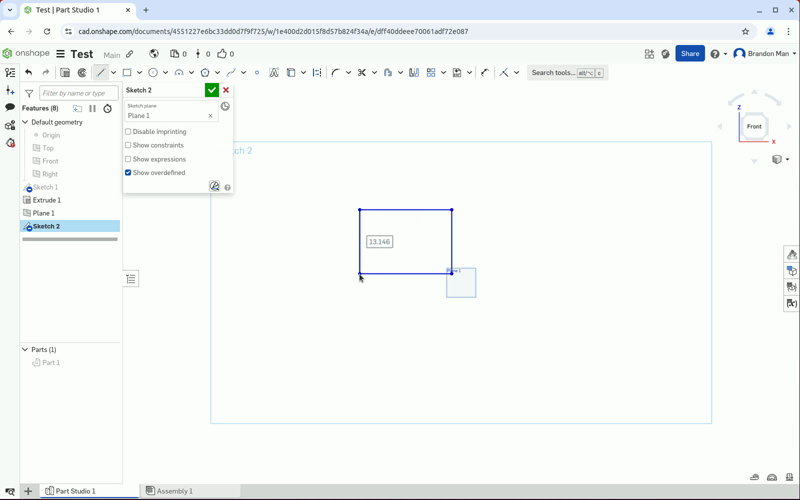
mouse_move(371, 232)
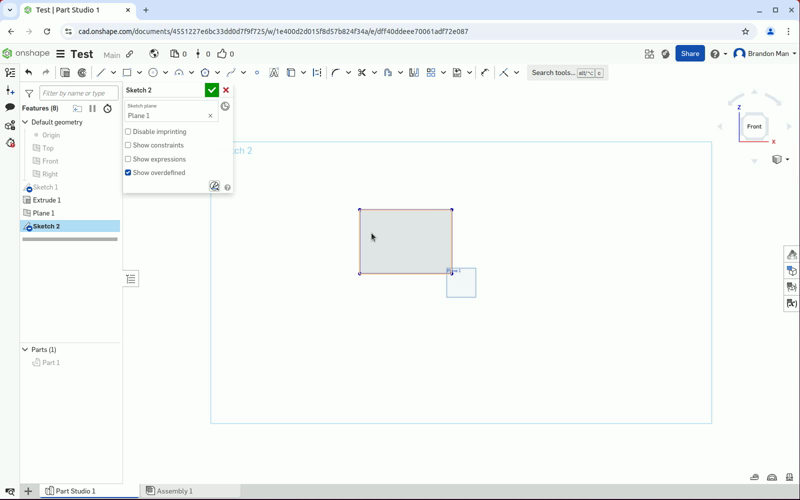
click(371, 232)
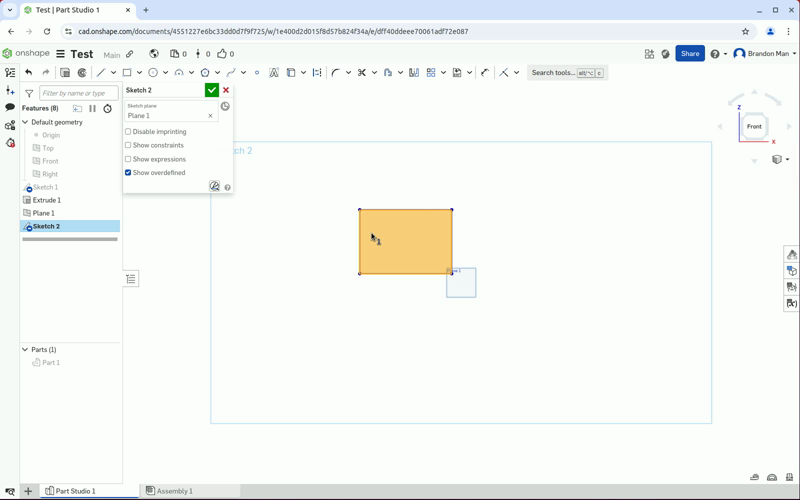
mouse_move(73, 352)
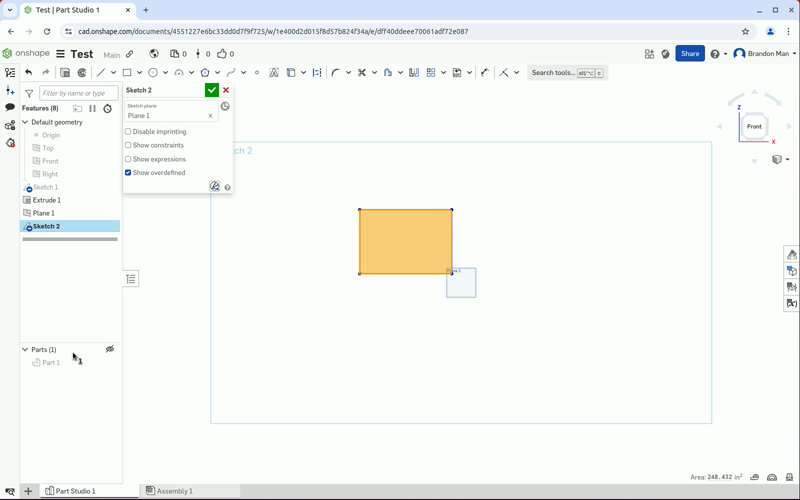
key(shift+y)
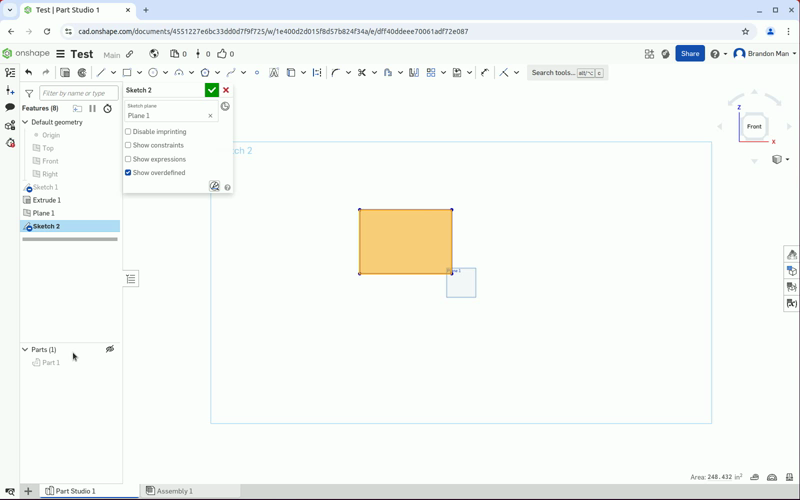
key(shift+e)
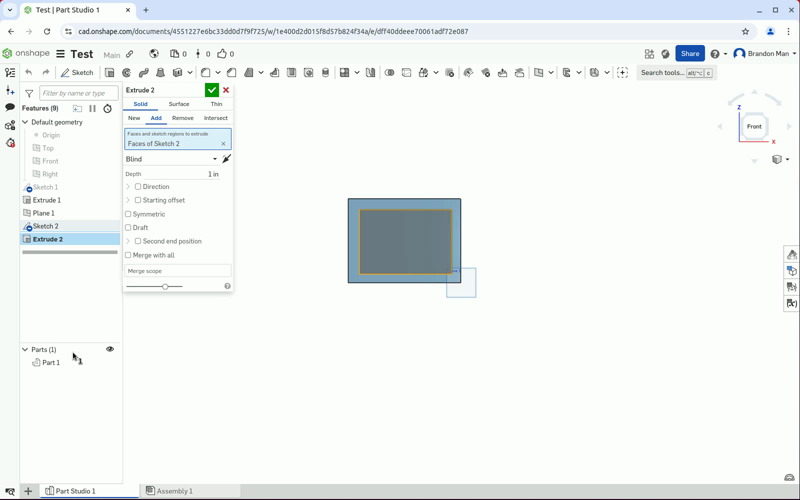
mouse_move(143, 106)
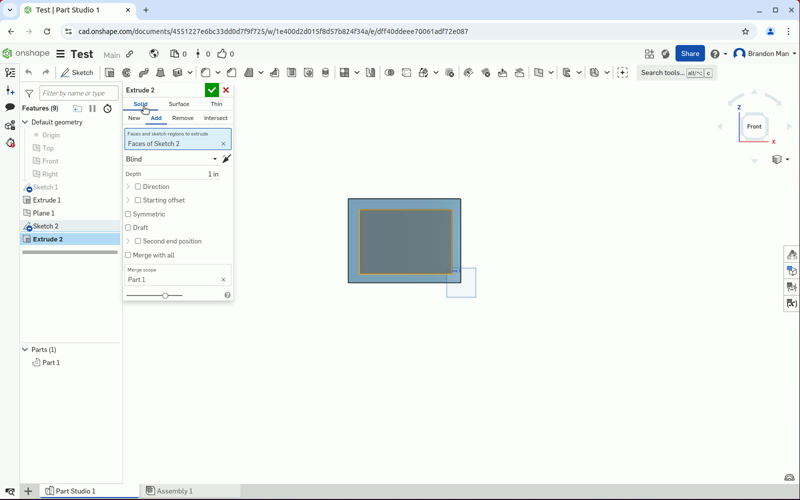
click(143, 106)
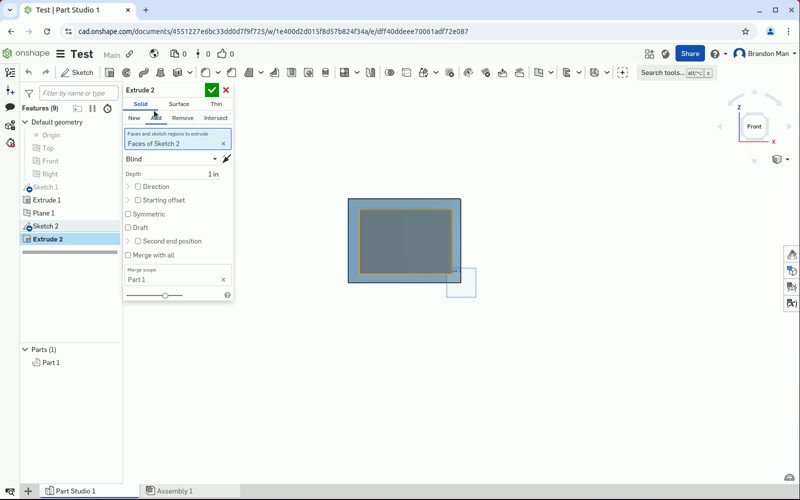
mouse_move(186, 120)
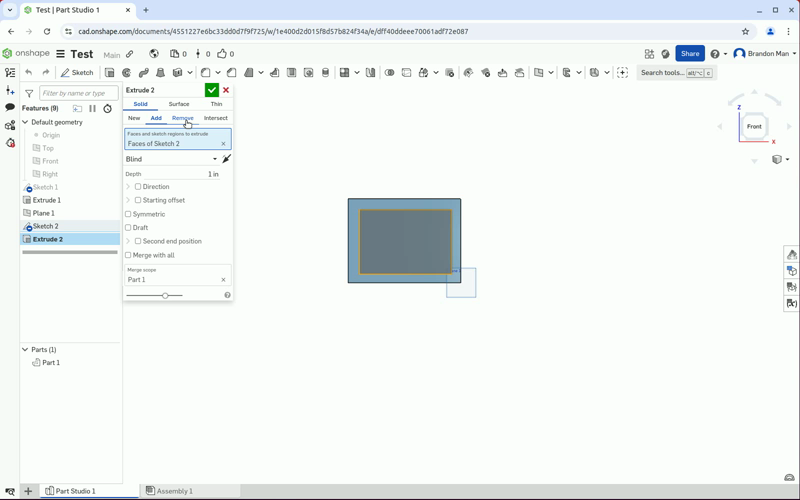
click(186, 120)
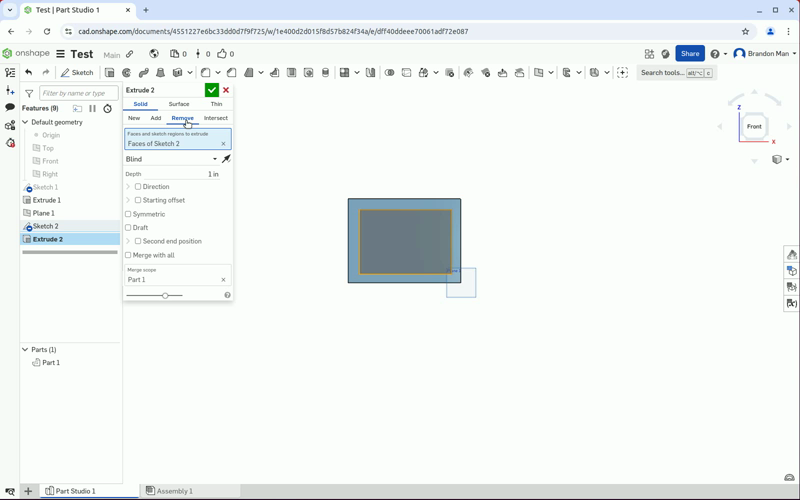
key(tab, 4)
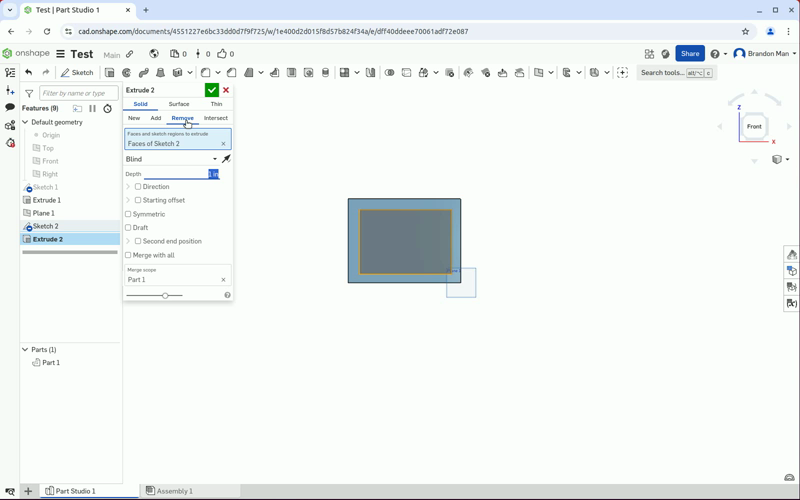
text(10.11)
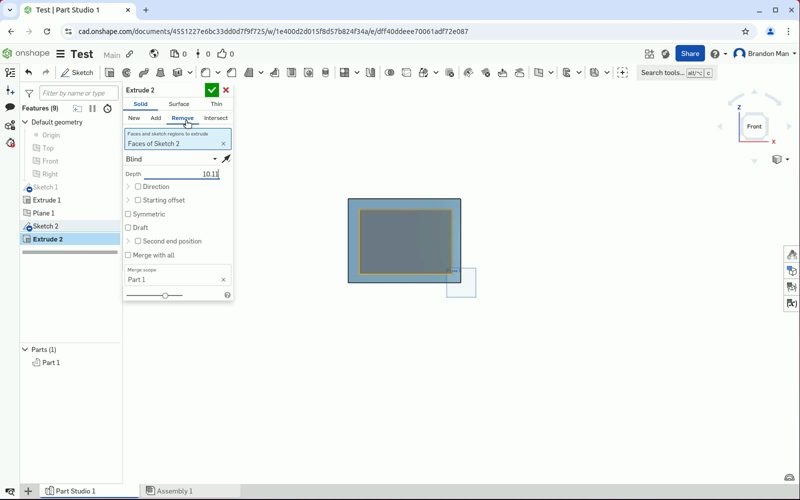
key(tab, 6)
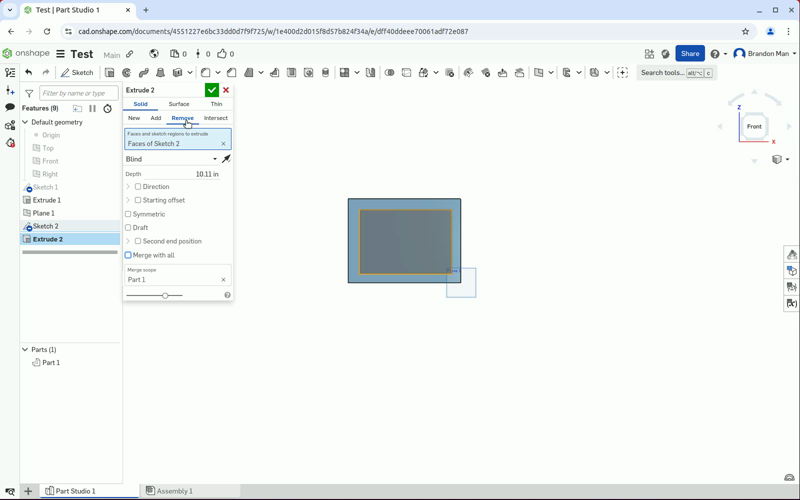
key(space)
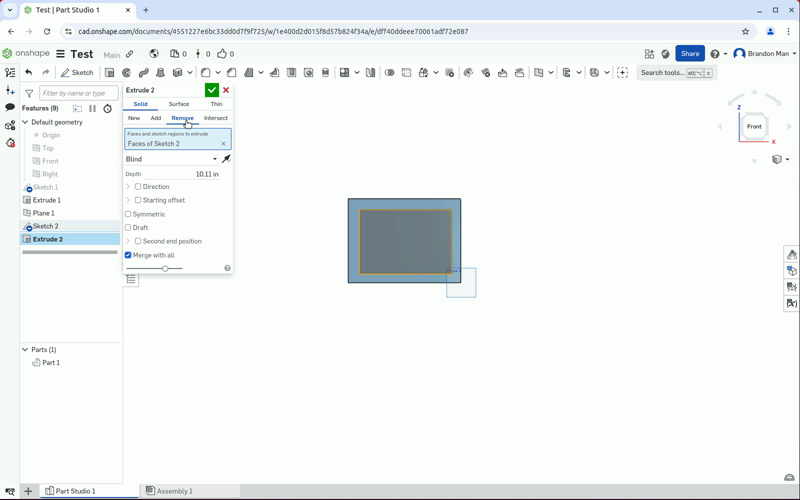
key(enter)
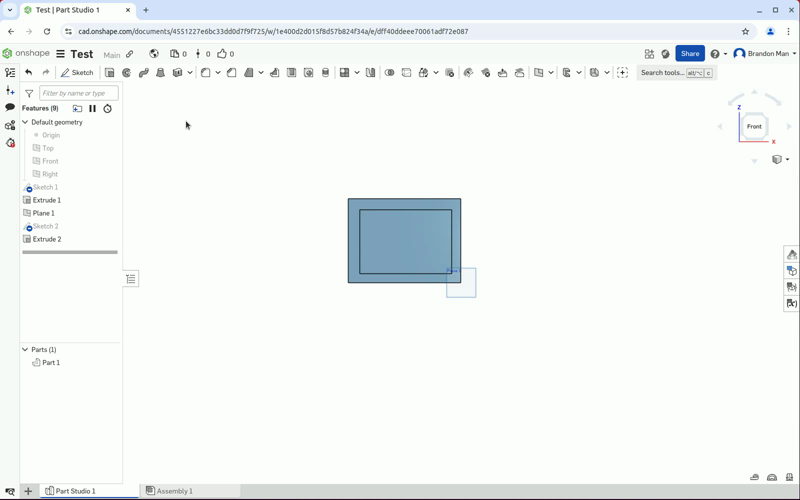
key(shift+h)
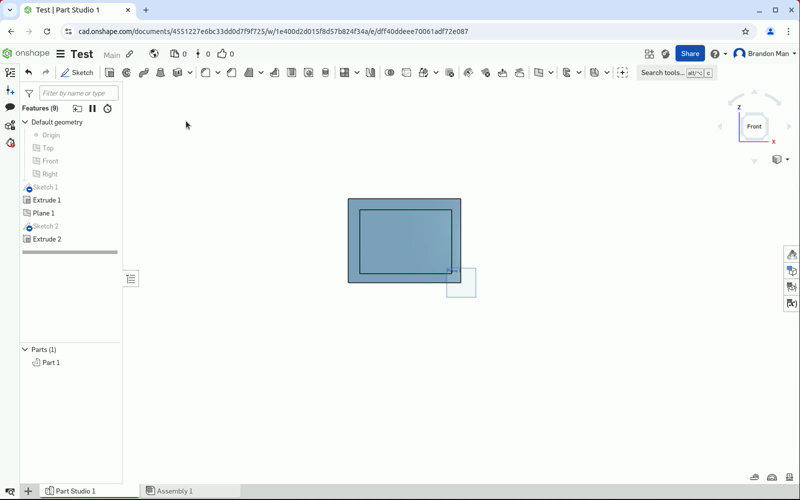
key(shift+h)
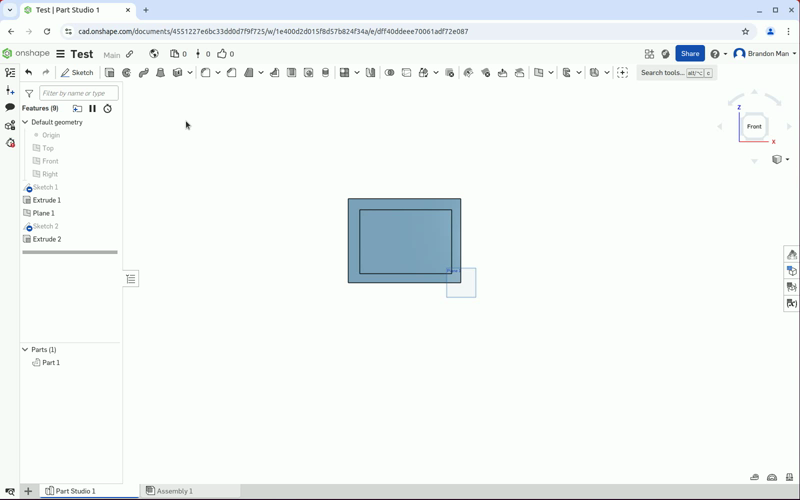
key(shift+7)
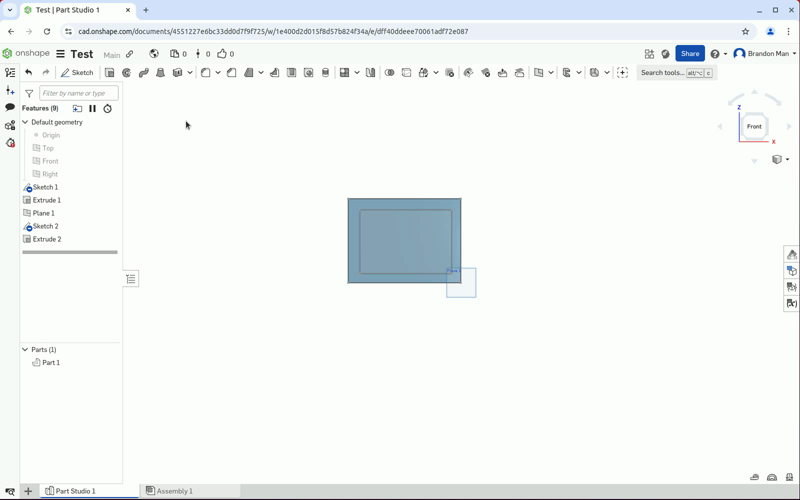
key(left, 2)
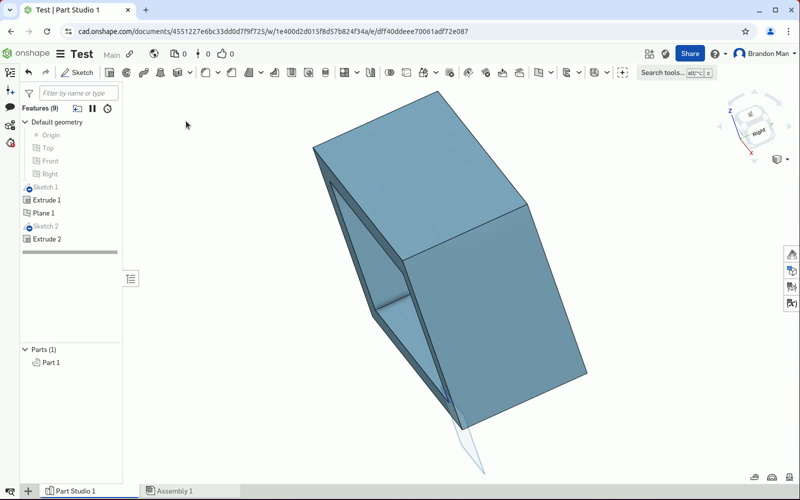
key(down, 2)
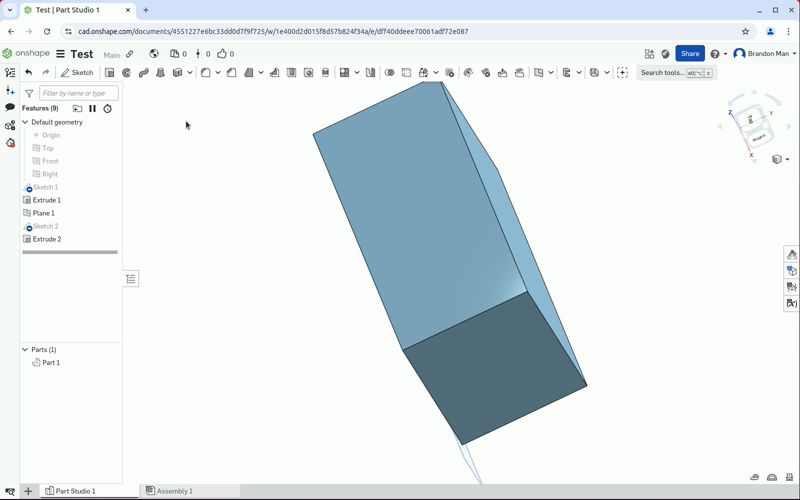
key(up, 2)
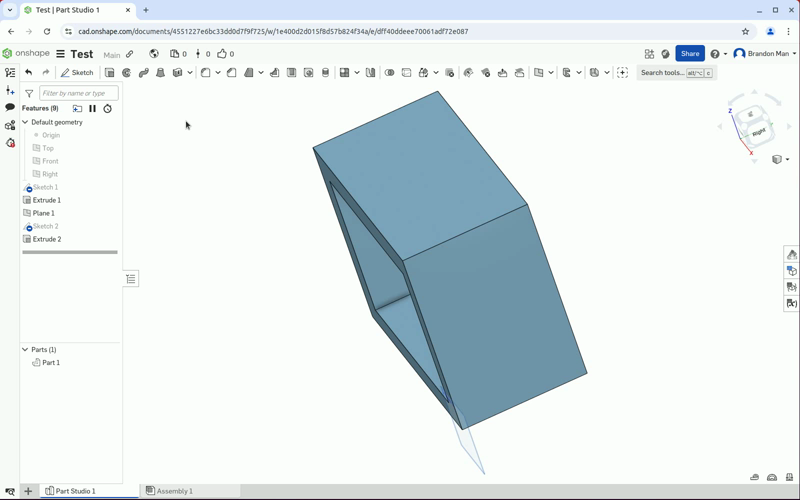
key(right, 2)
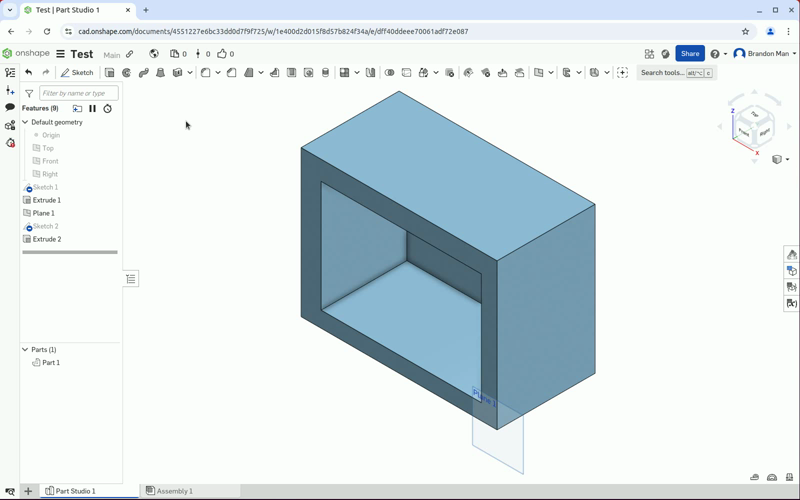
mouse_move(73, 189)
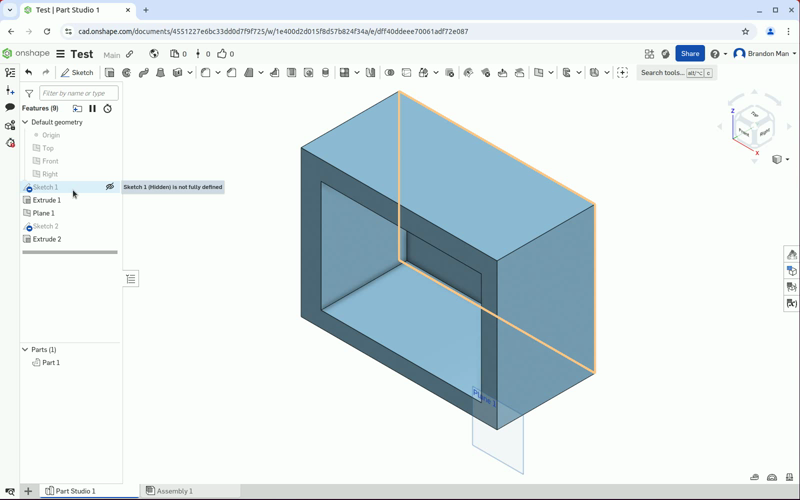
click(73, 189)